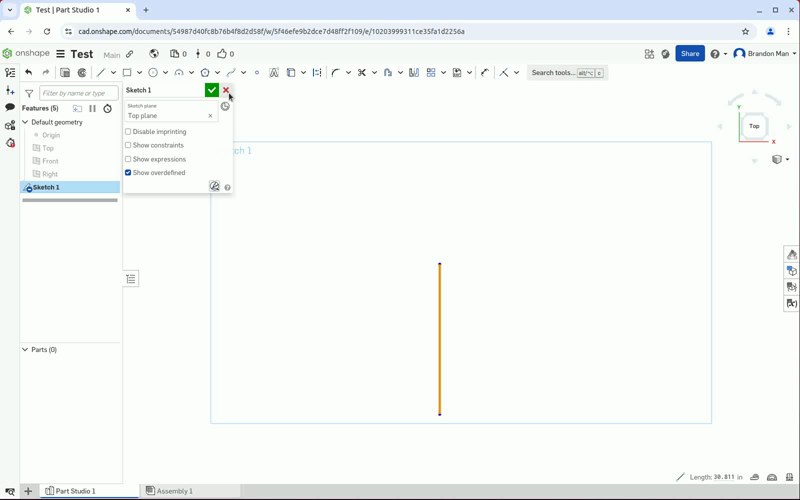
key(shift+h)
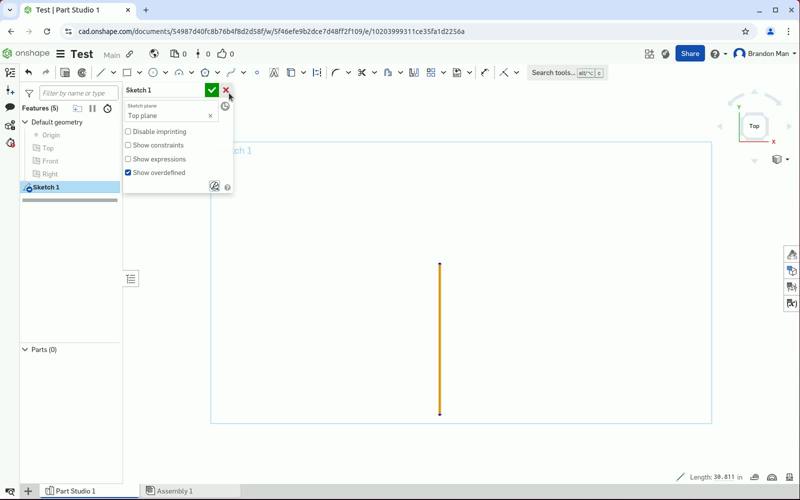
key(shift+s)
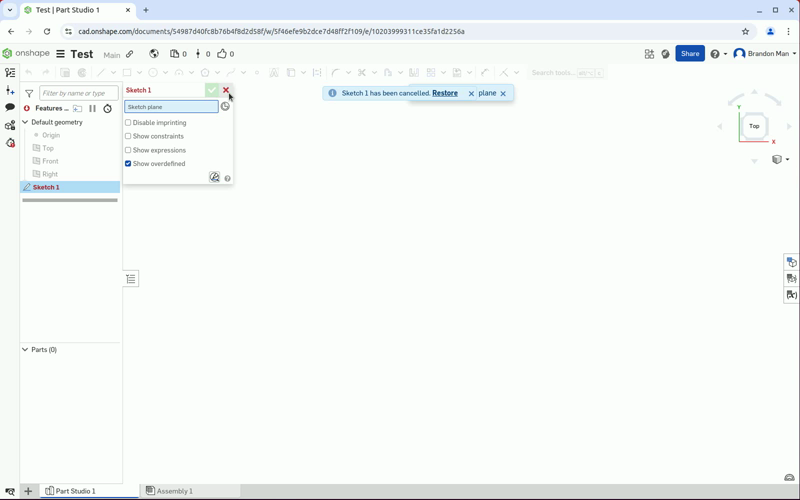
mouse_move(73, 150)
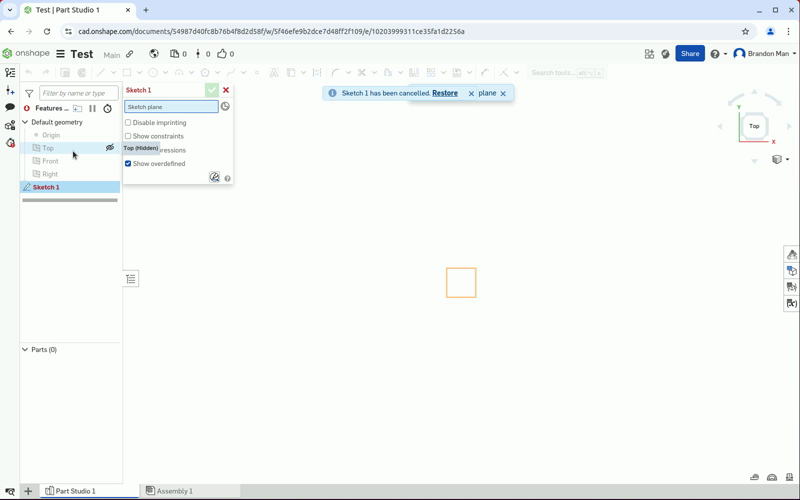
click(73, 150)
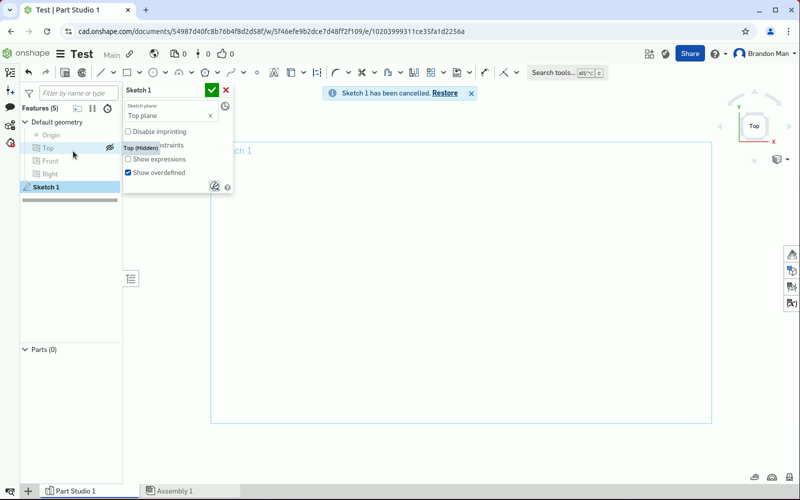
mouse_move(73, 352)
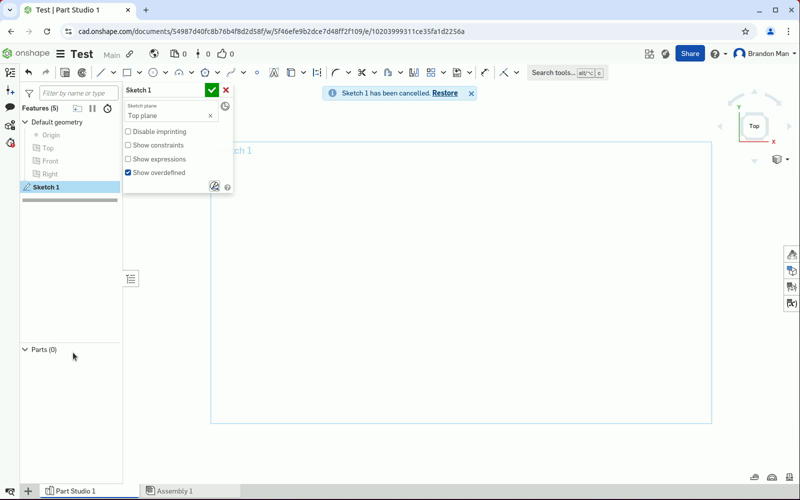
key(y)
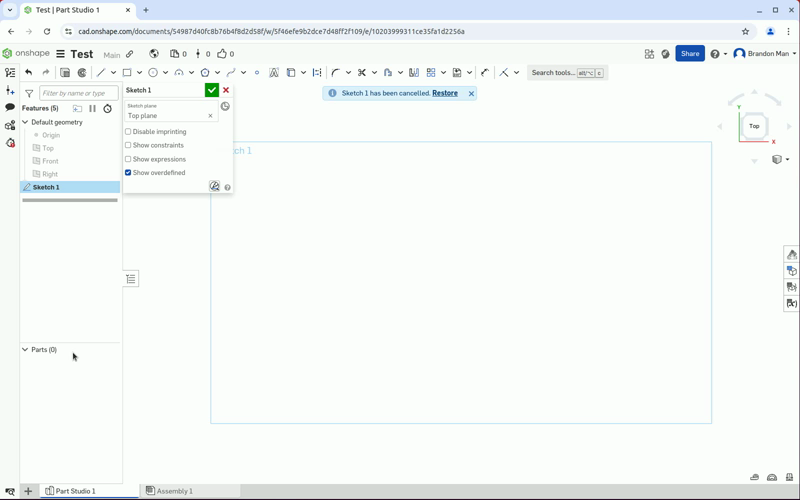
key(l)
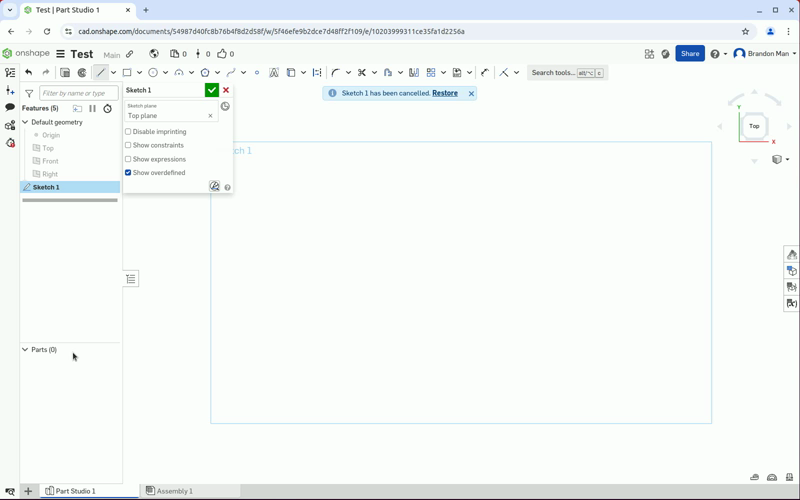
key_down(shift)
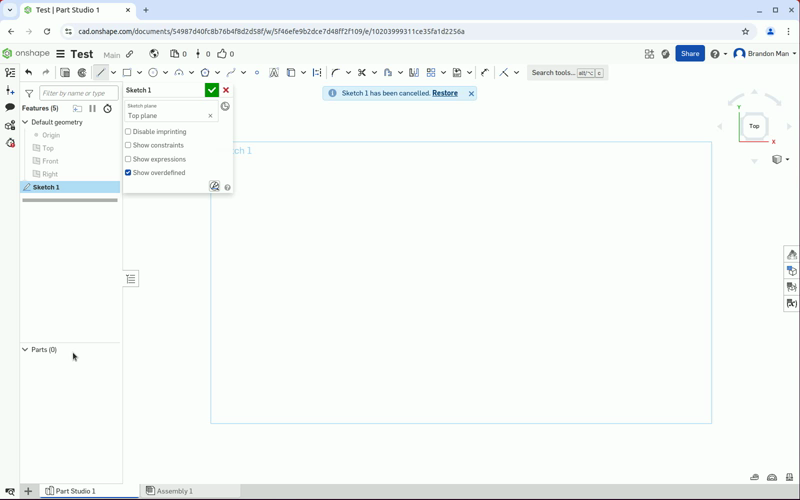
mouse_move(424, 298)
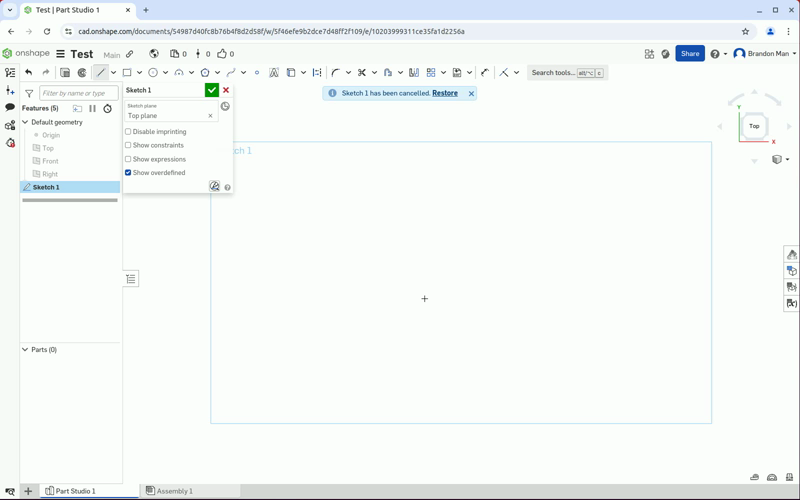
click(424, 298)
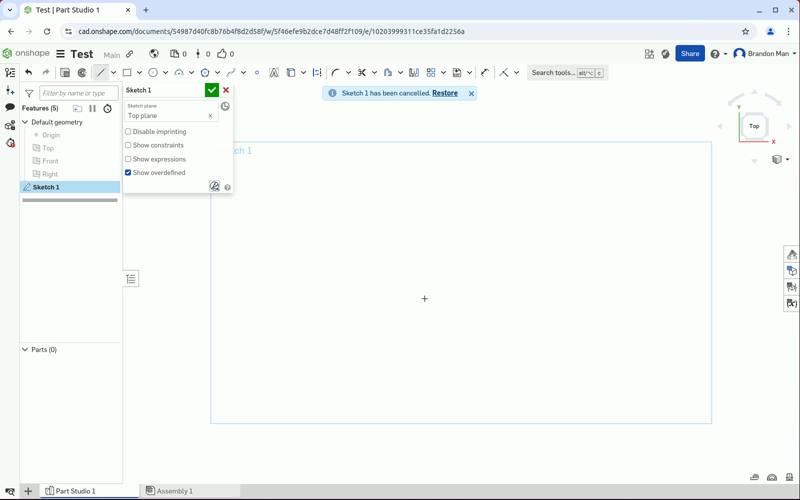
key_up(shift)
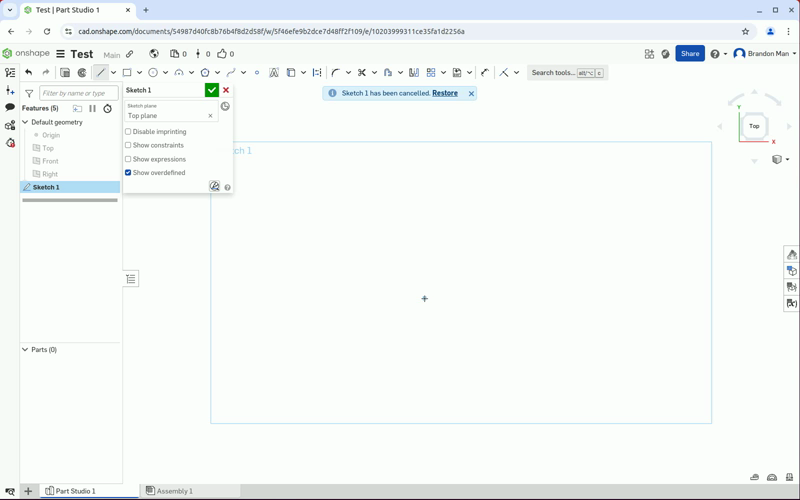
key_down(shift)
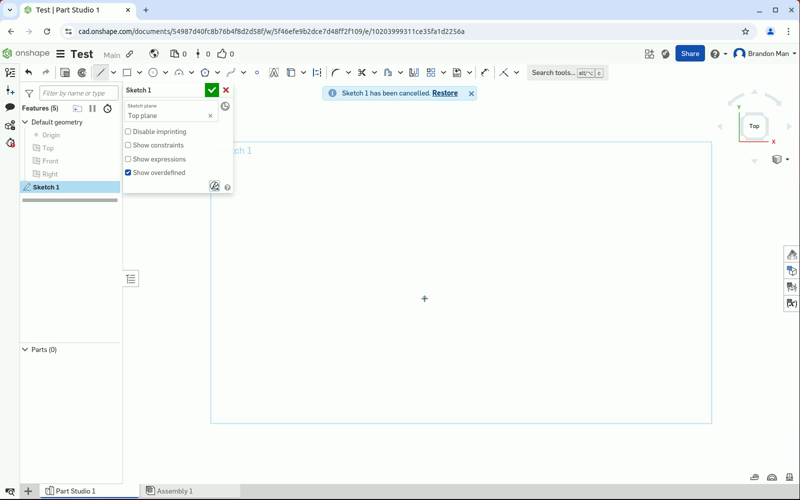
mouse_move(454, 298)
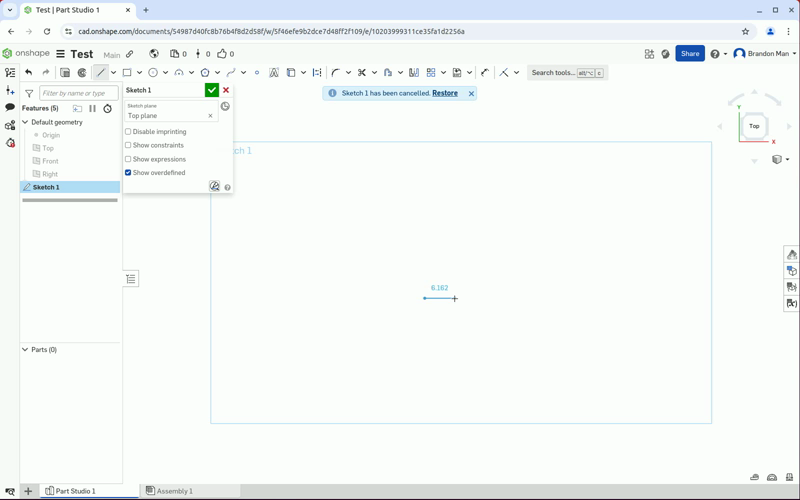
mouse_move(460, 298)
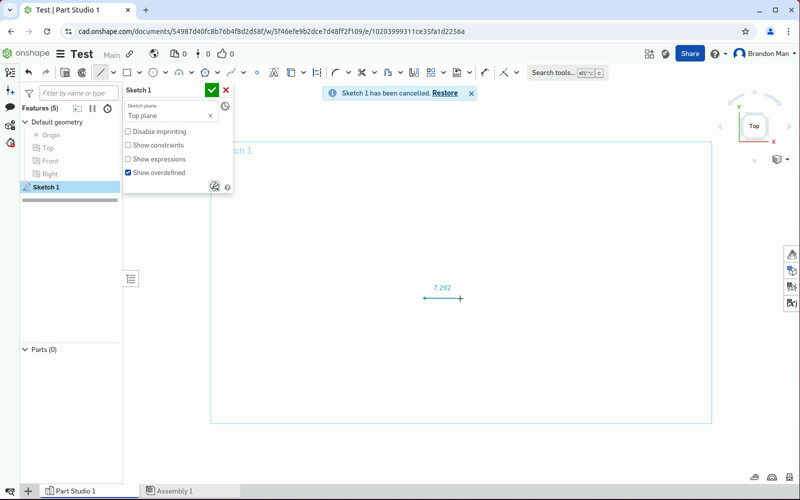
click(460, 298)
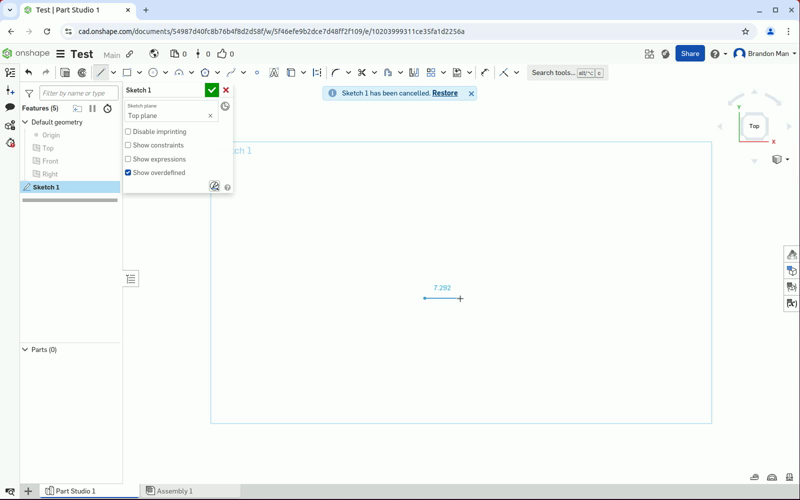
key_up(shift)
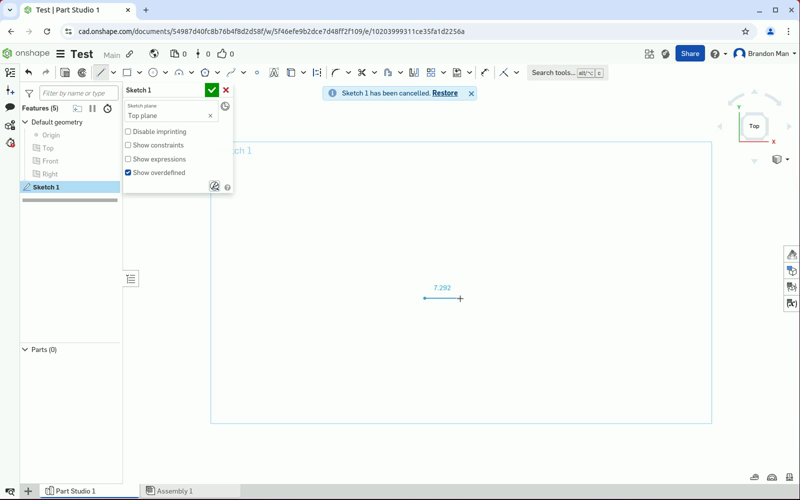
key_down(shift)
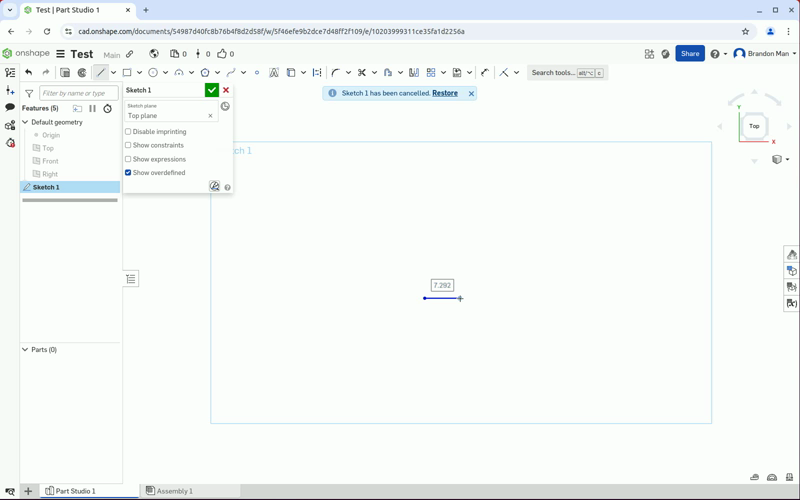
mouse_move(490, 298)
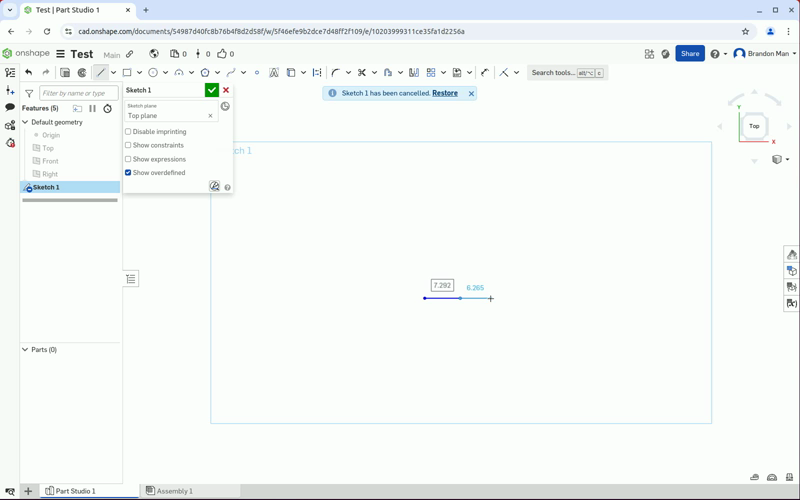
mouse_move(460, 283)
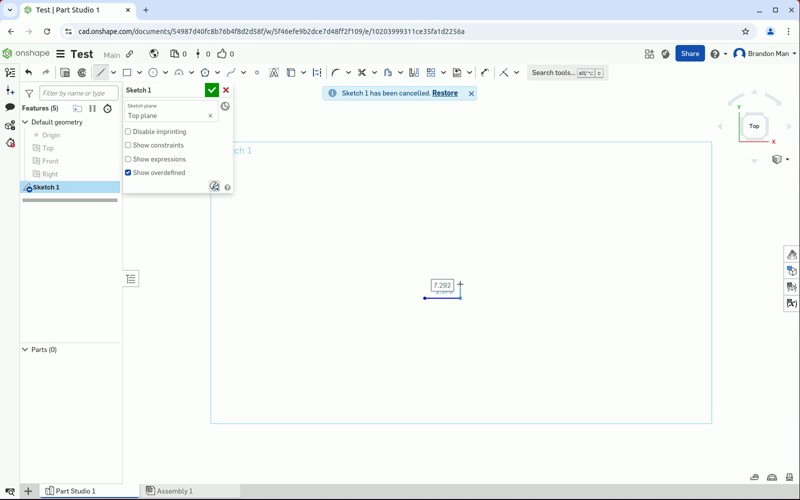
click(460, 283)
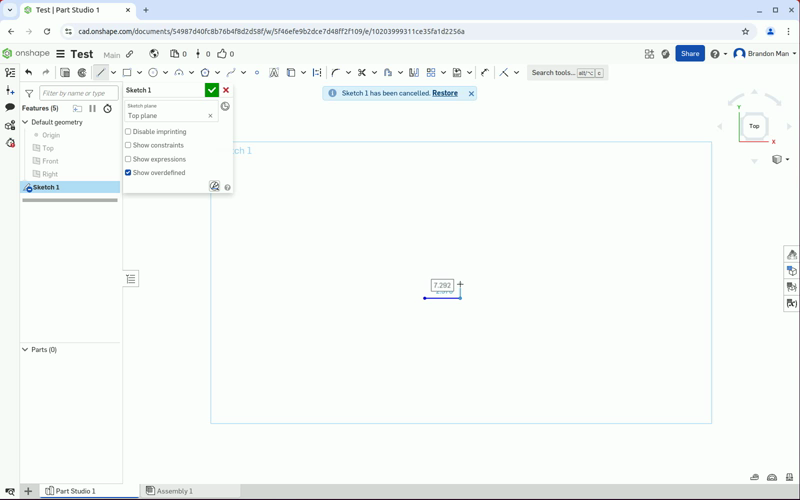
key_up(shift)
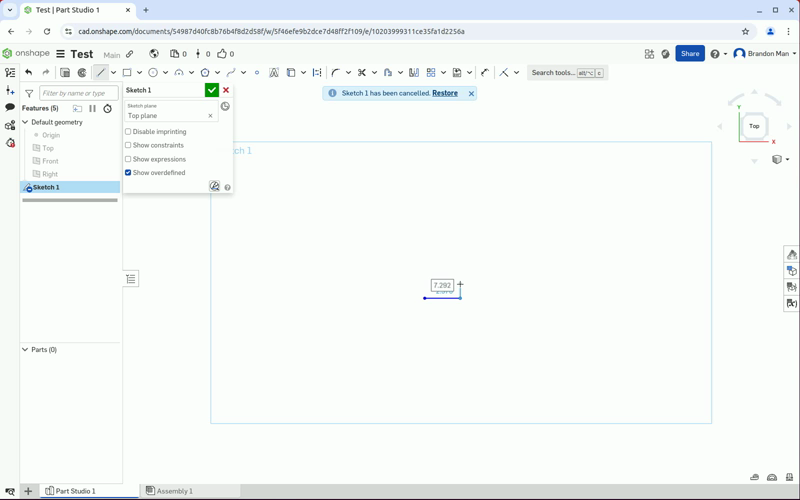
key_down(shift)
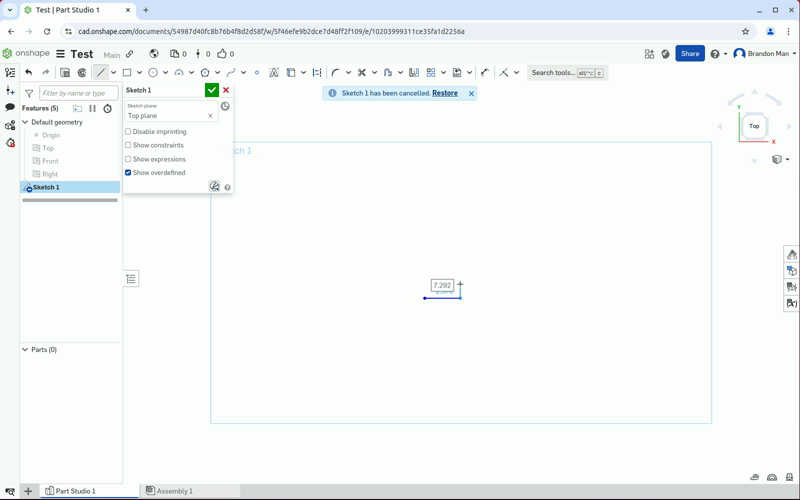
mouse_move(490, 283)
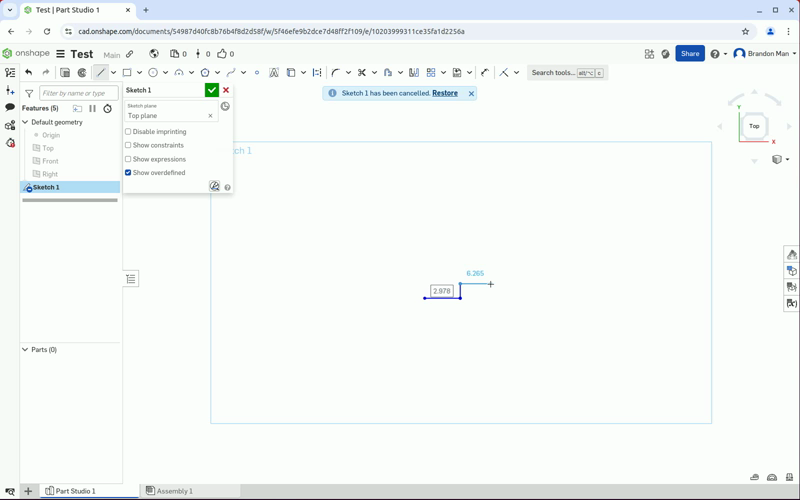
mouse_move(460, 224)
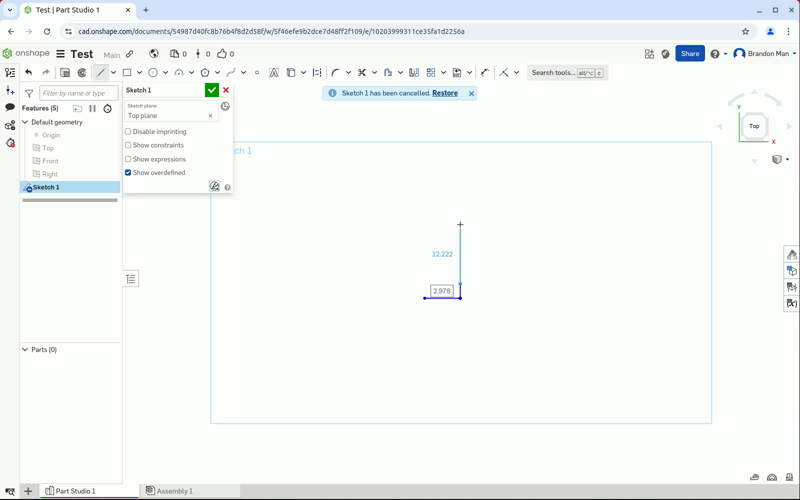
click(460, 224)
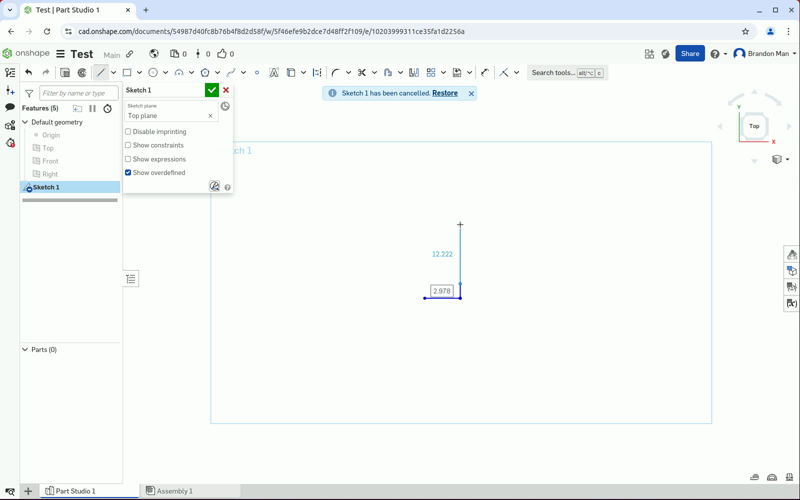
key_up(shift)
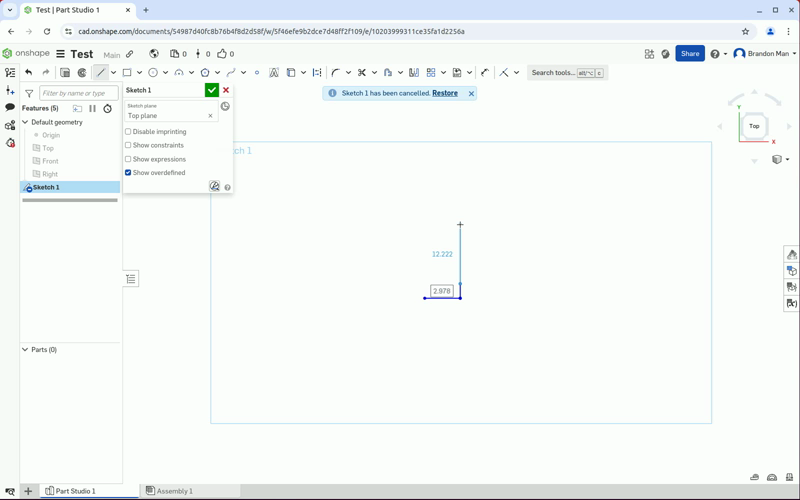
key_down(shift)
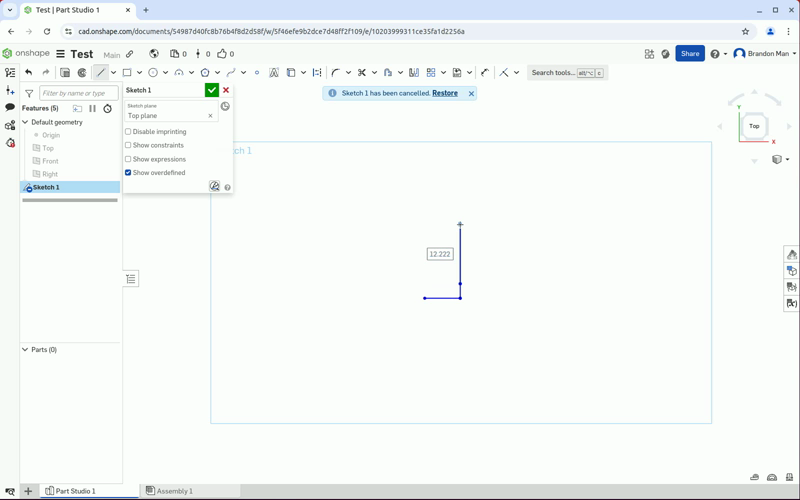
mouse_move(490, 224)
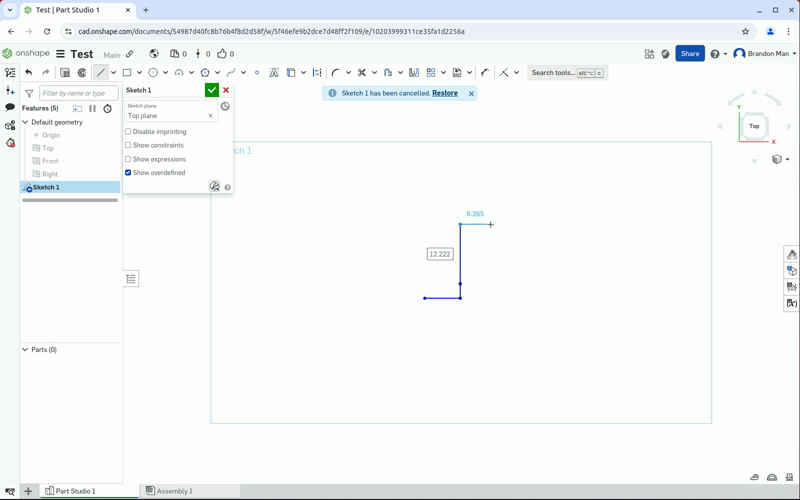
mouse_move(424, 224)
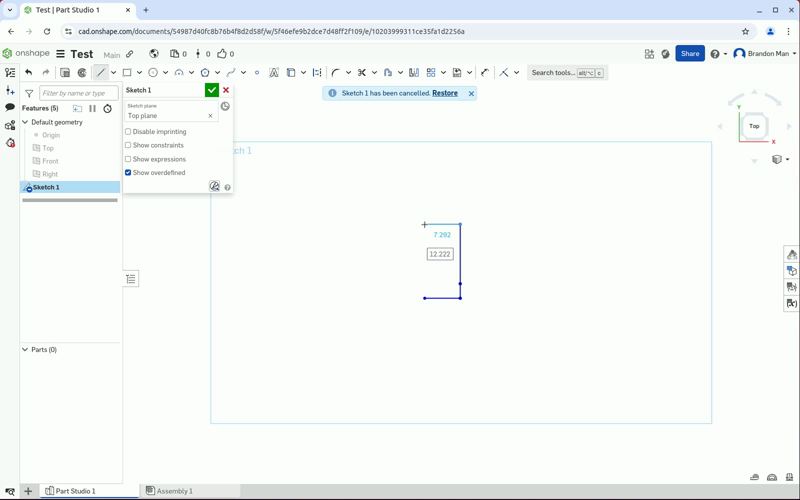
click(424, 224)
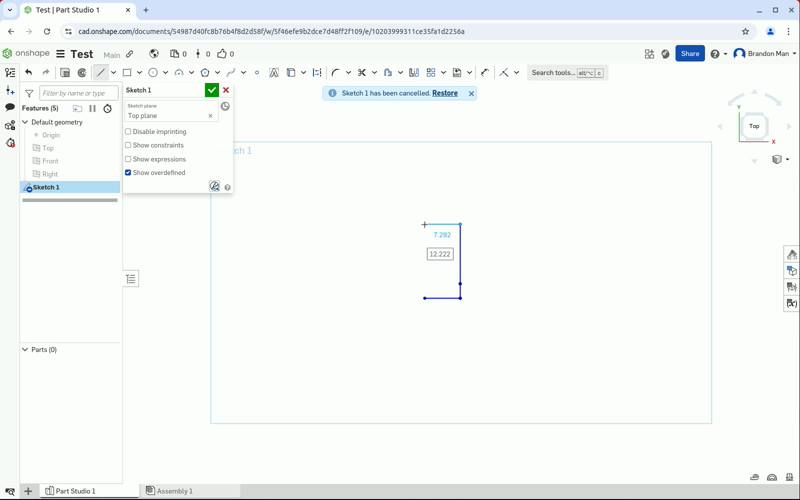
key_up(shift)
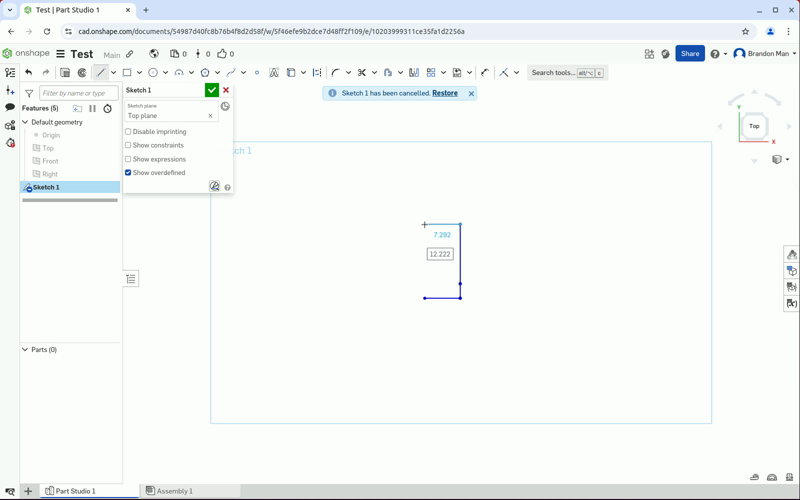
key_down(shift)
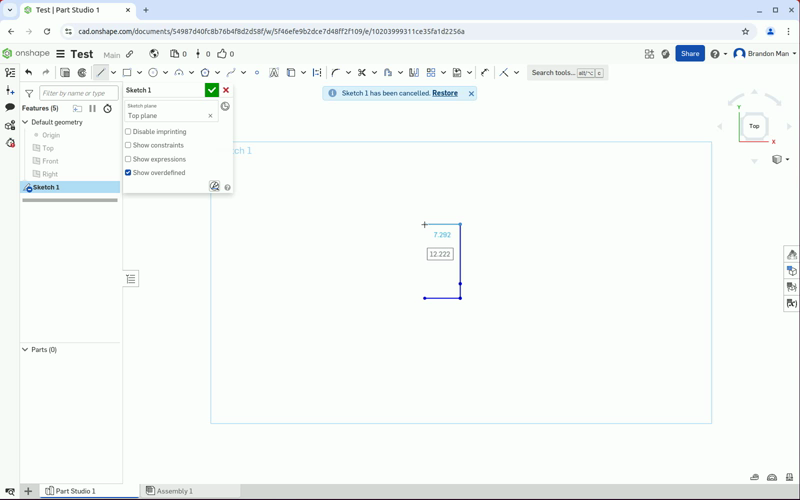
mouse_move(454, 224)
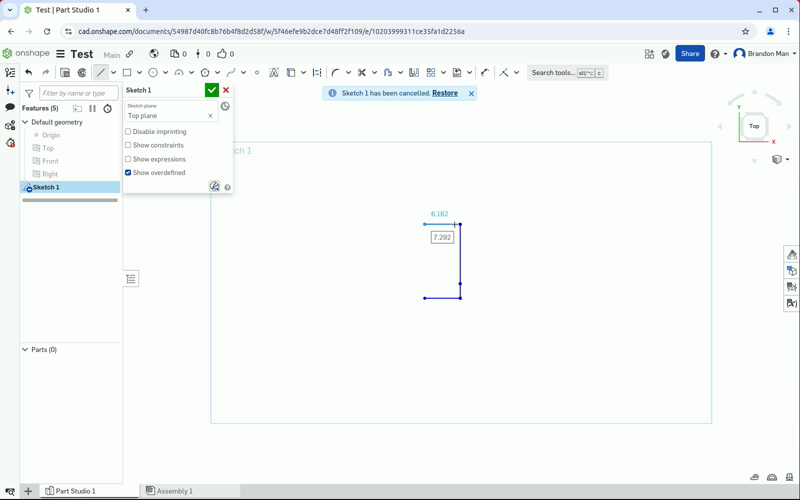
mouse_move(424, 283)
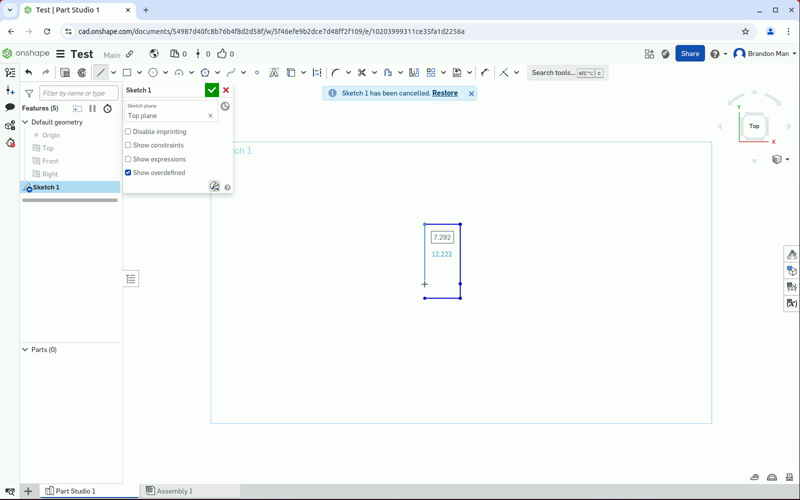
click(424, 283)
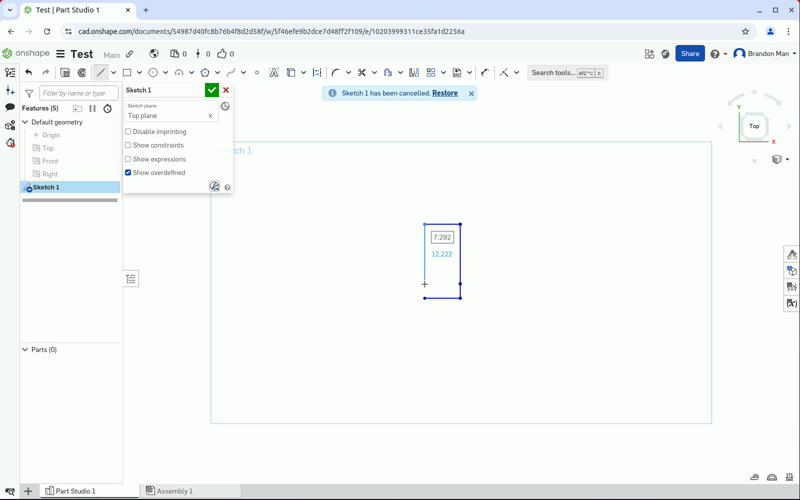
key_up(shift)
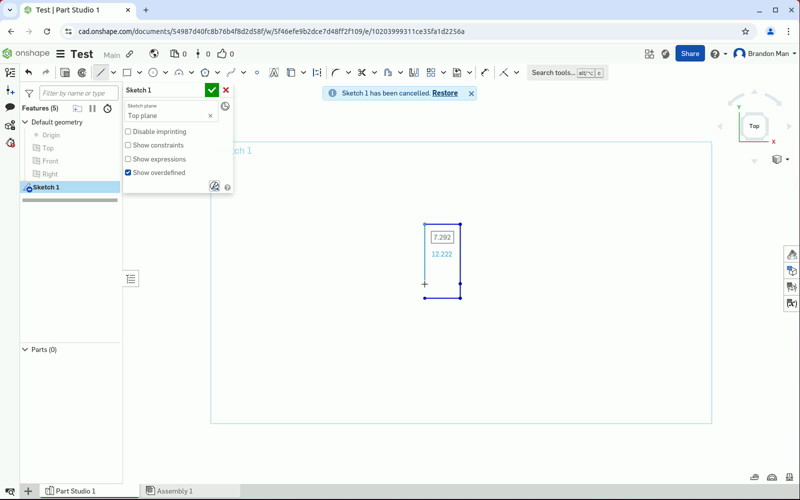
mouse_move(454, 283)
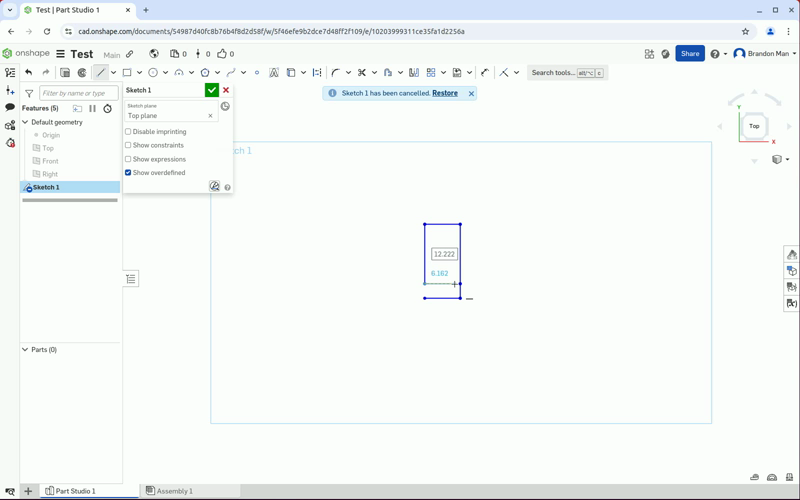
key_down(shift)
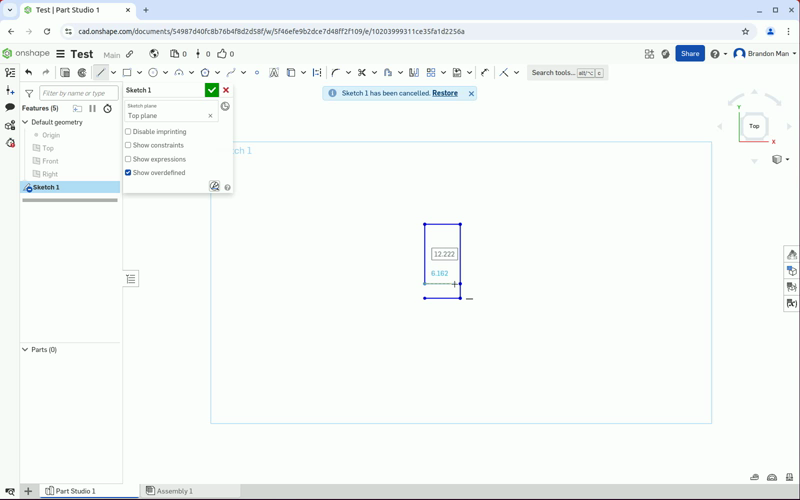
mouse_move(424, 298)
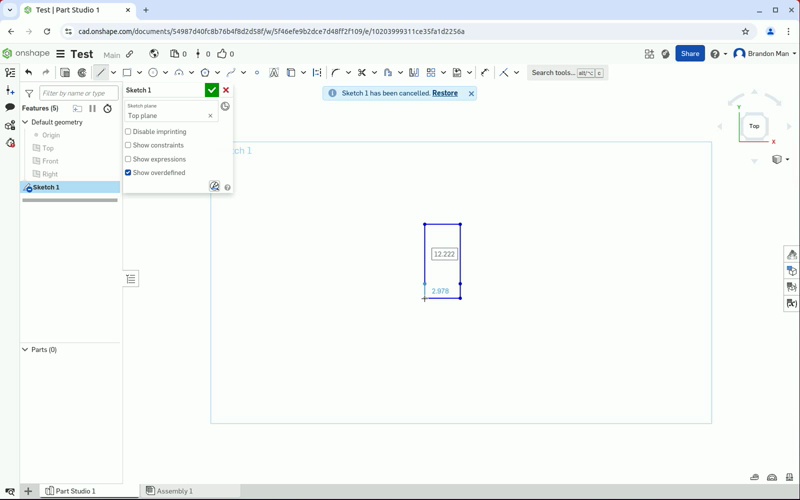
key_up(shift)
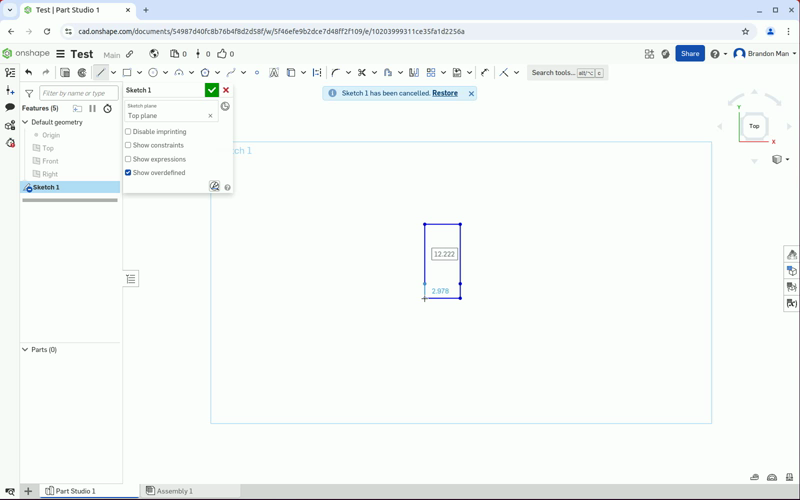
click(424, 298)
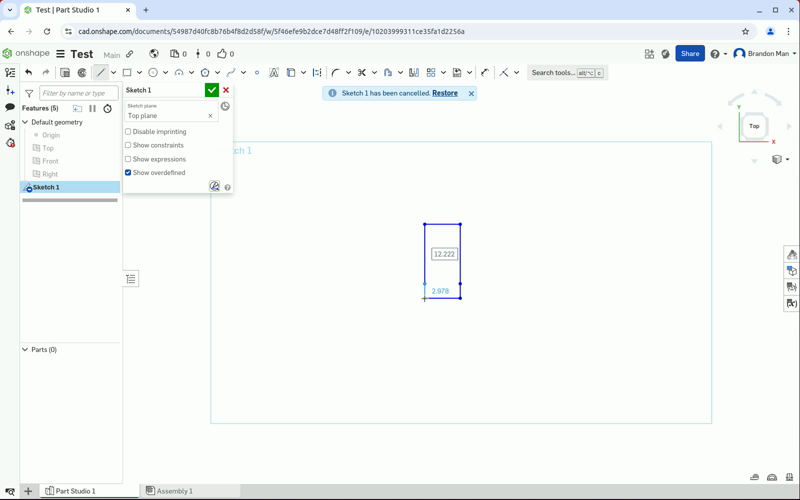
key(esc)
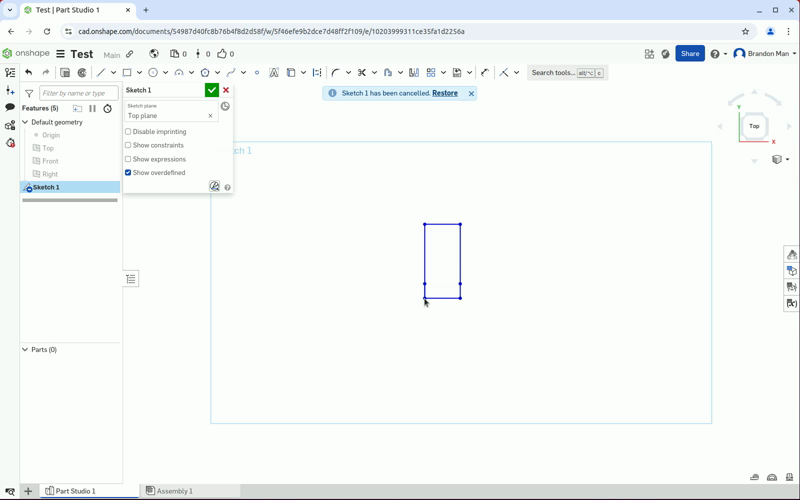
mouse_move(438, 230)
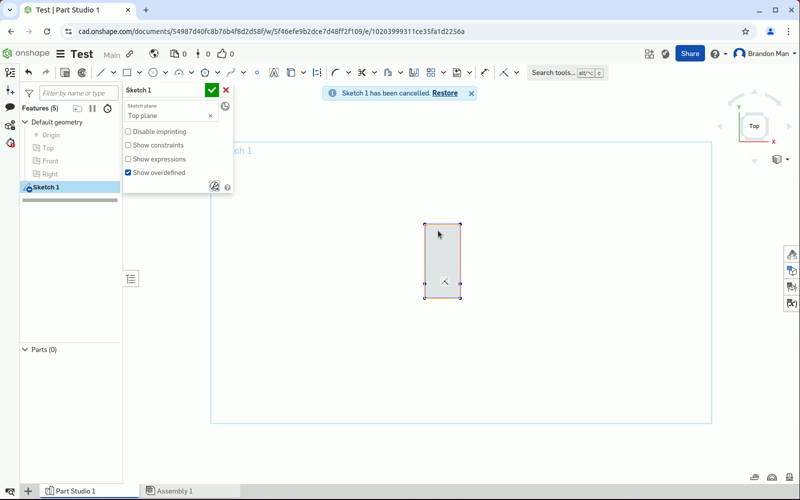
click(438, 230)
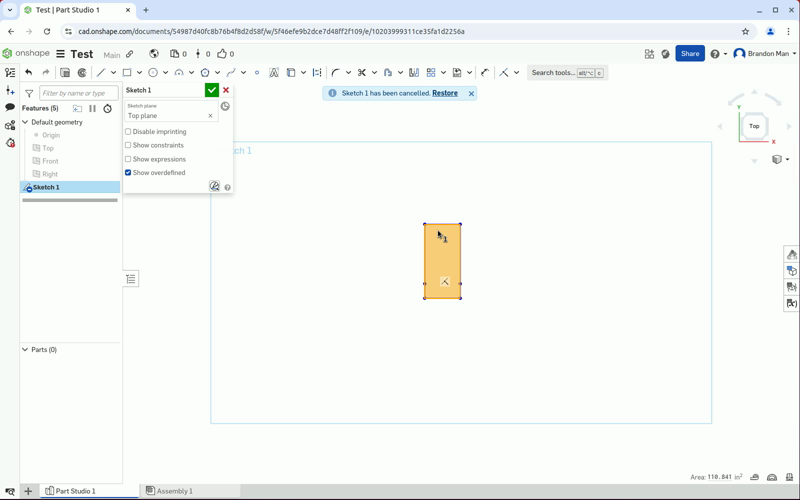
mouse_move(73, 352)
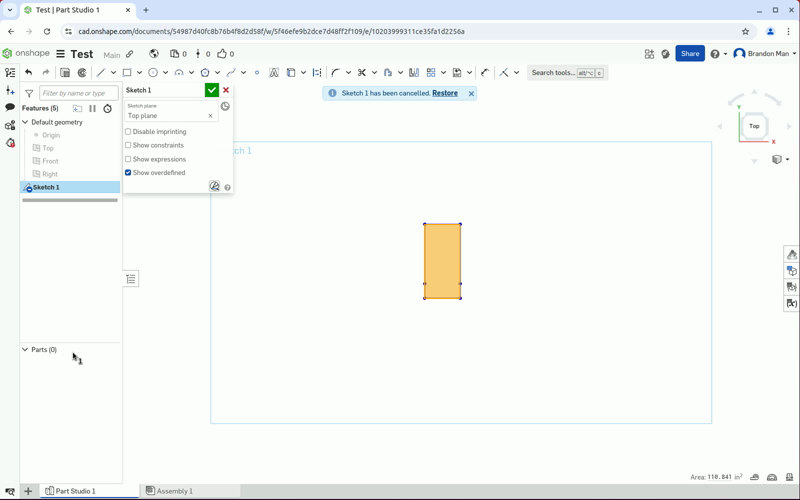
key(shift+y)
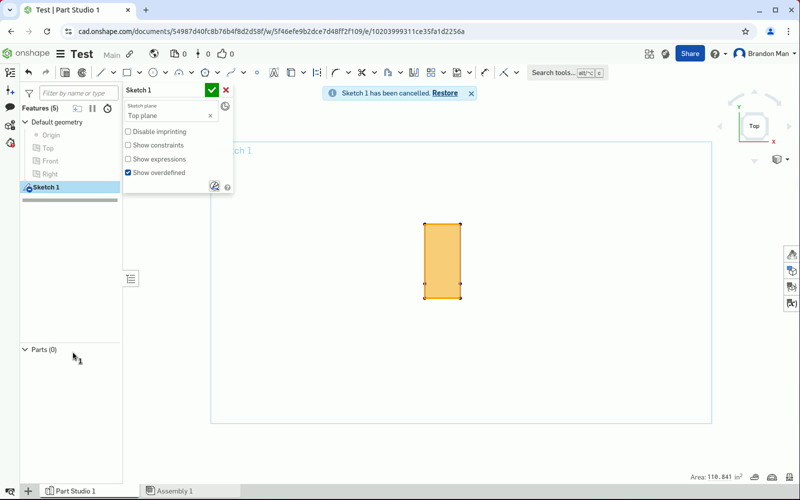
key(shift+e)
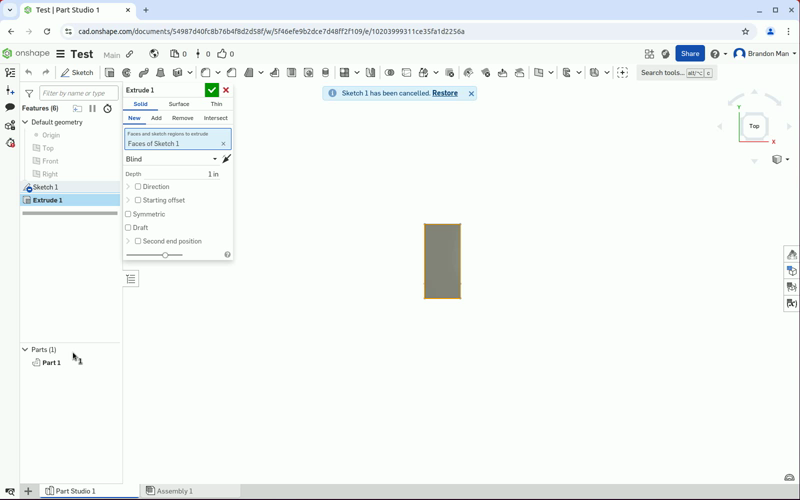
mouse_move(143, 106)
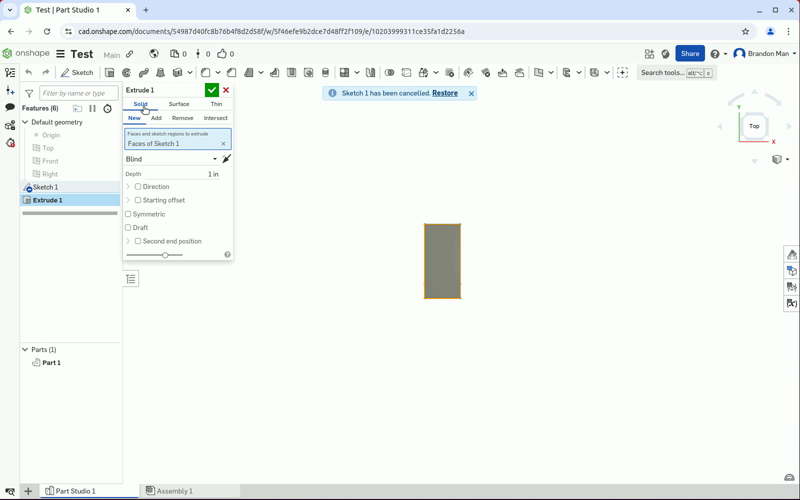
click(143, 106)
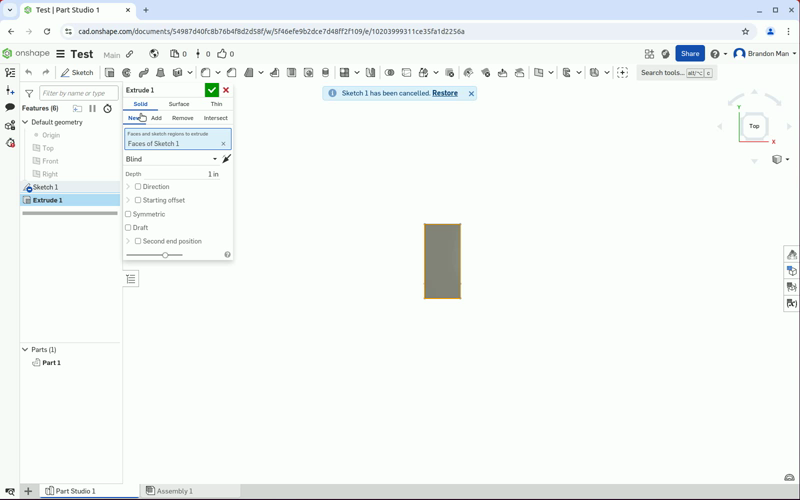
mouse_move(137, 120)
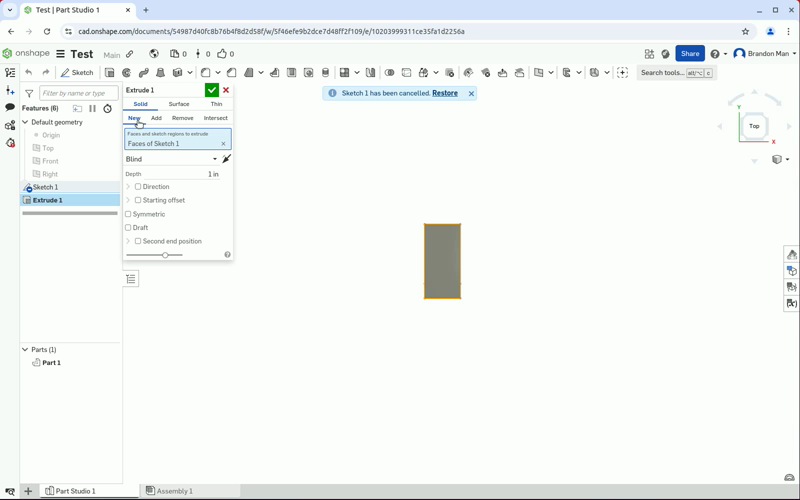
click(137, 120)
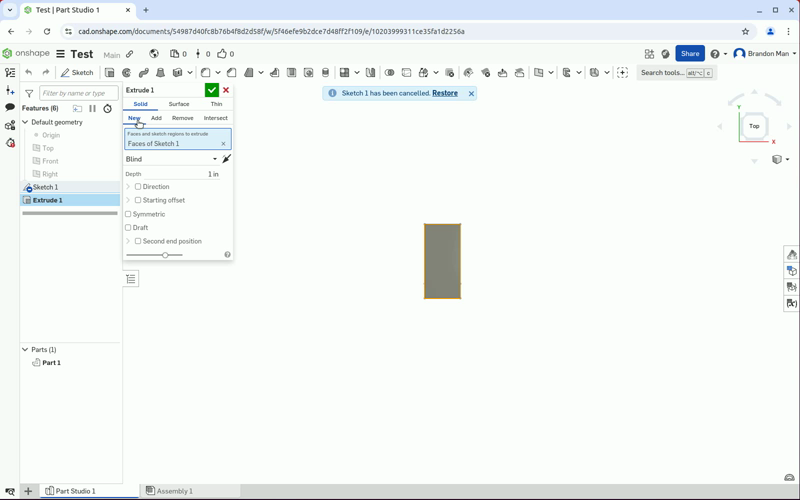
key(tab, 4)
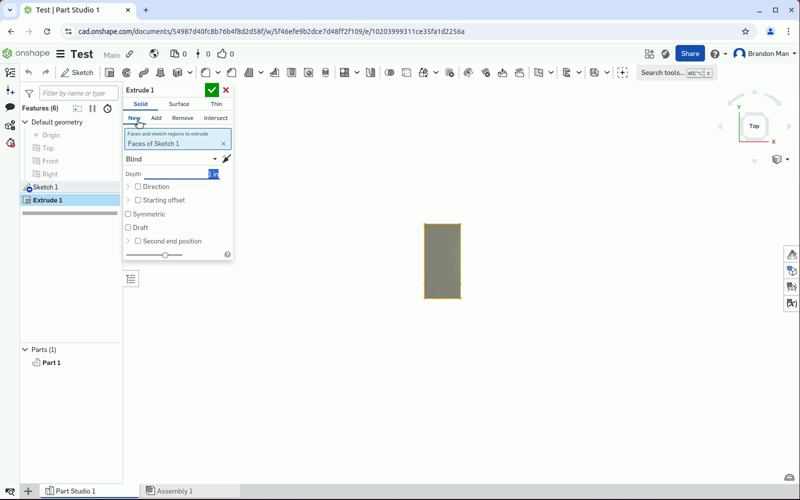
text(7.221)
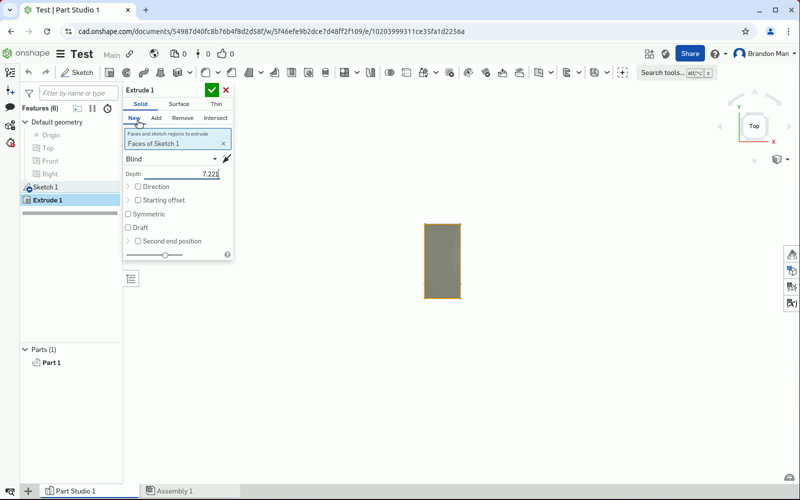
key(enter)
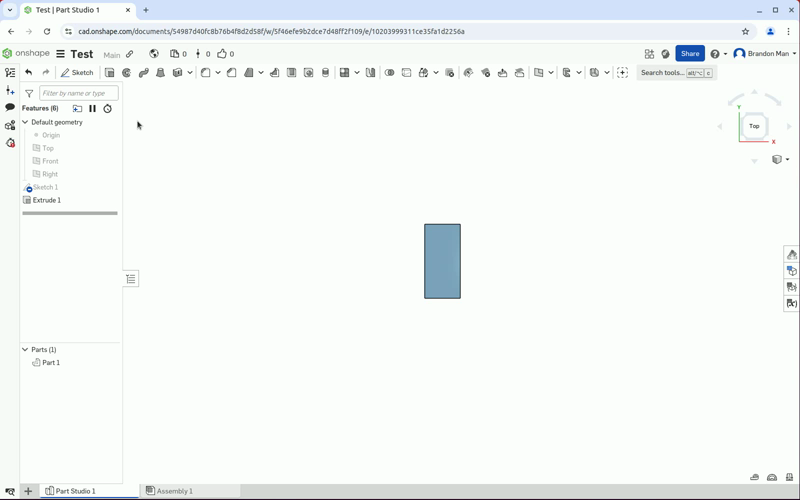
key(shift+h)
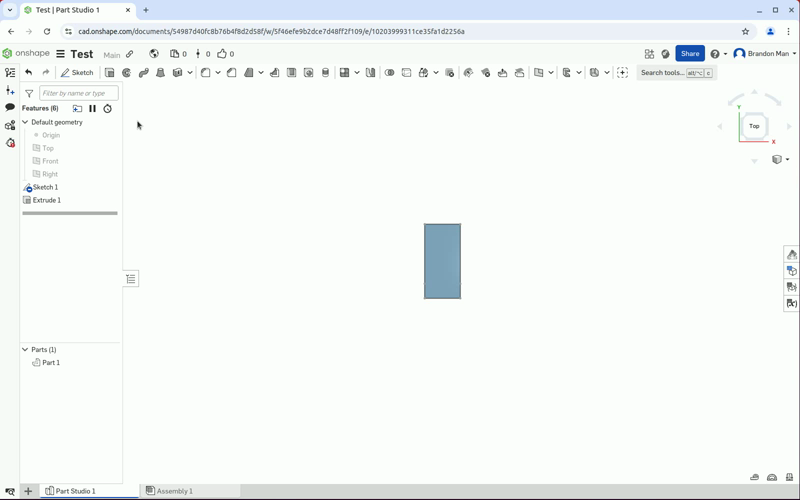
key(shift+h)
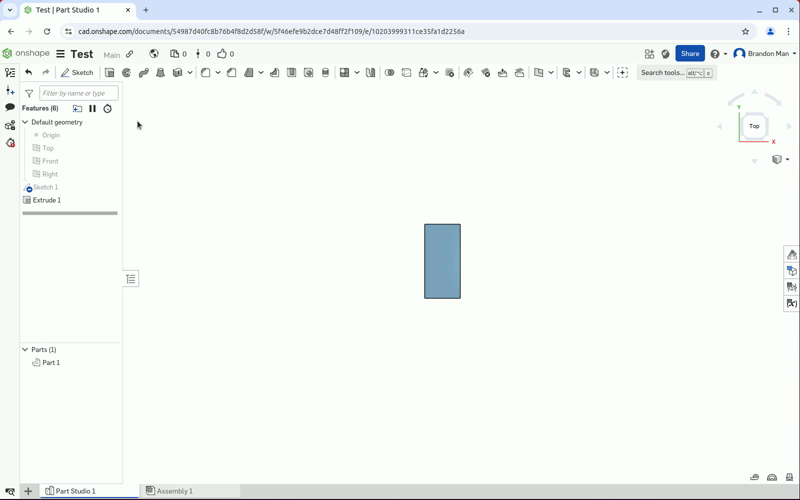
mouse_move(73, 189)
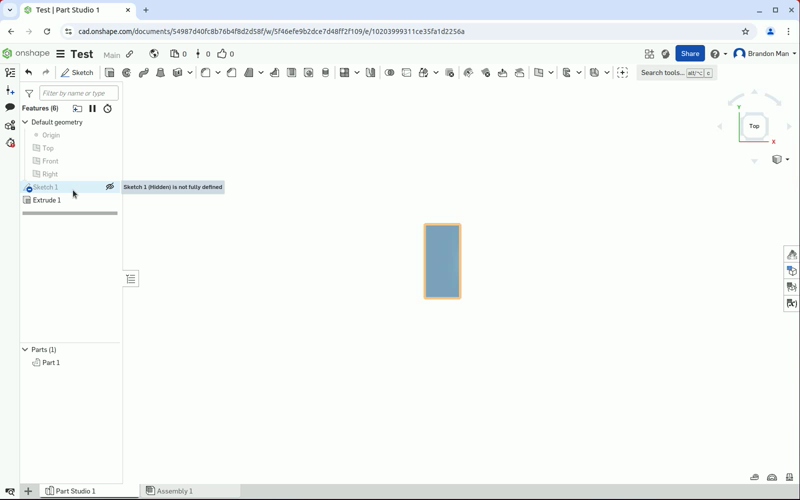
click(73, 189)
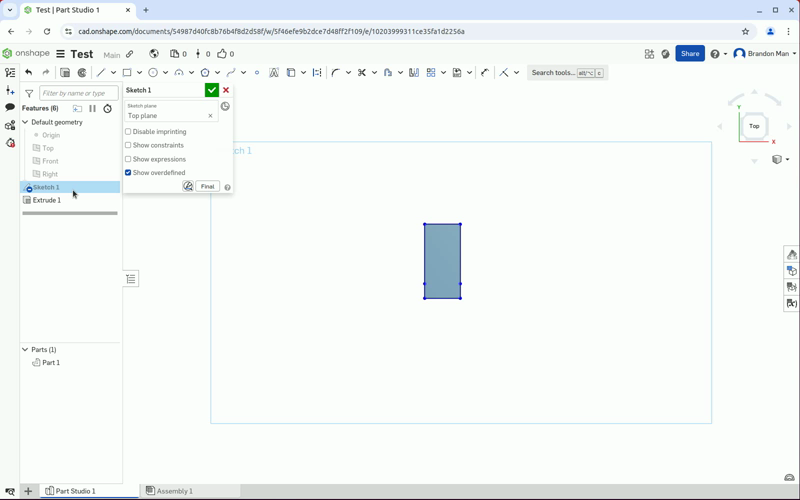
mouse_move(229, 92)
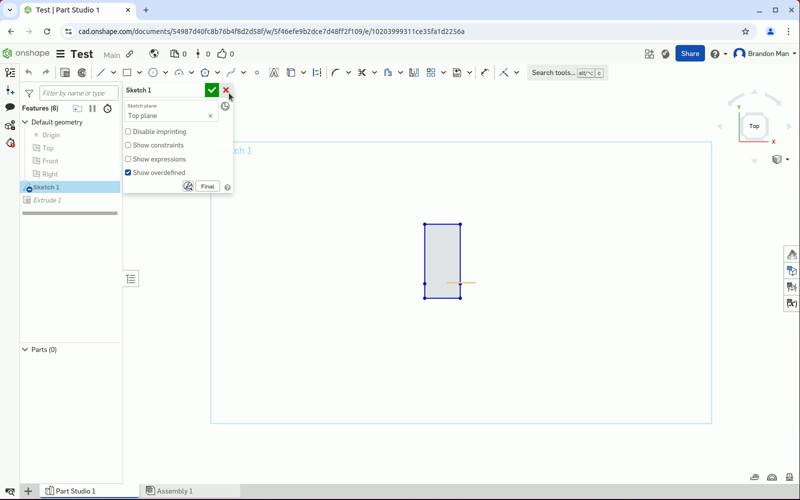
click(229, 92)
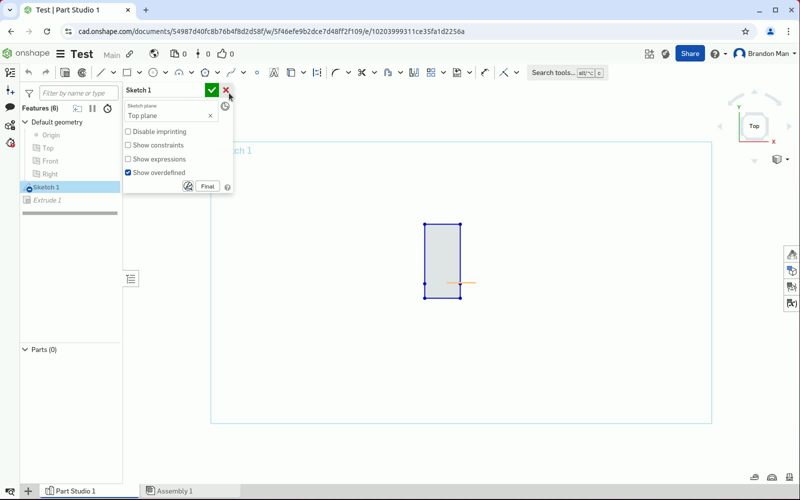
key(shift+s)
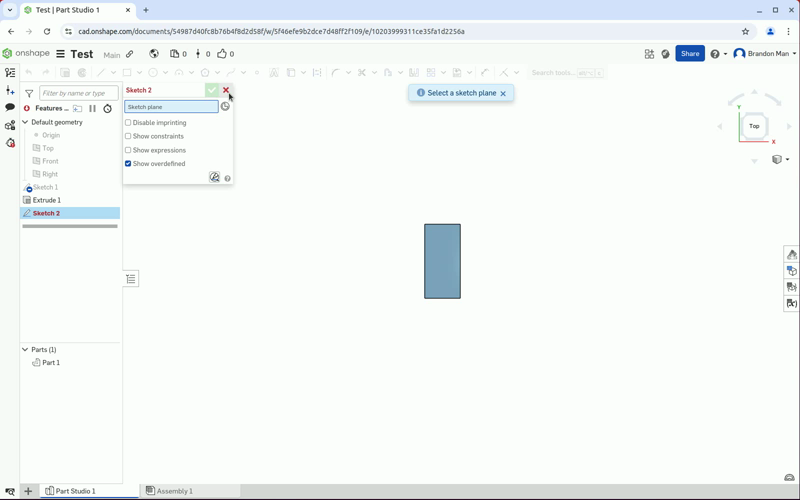
mouse_move(73, 150)
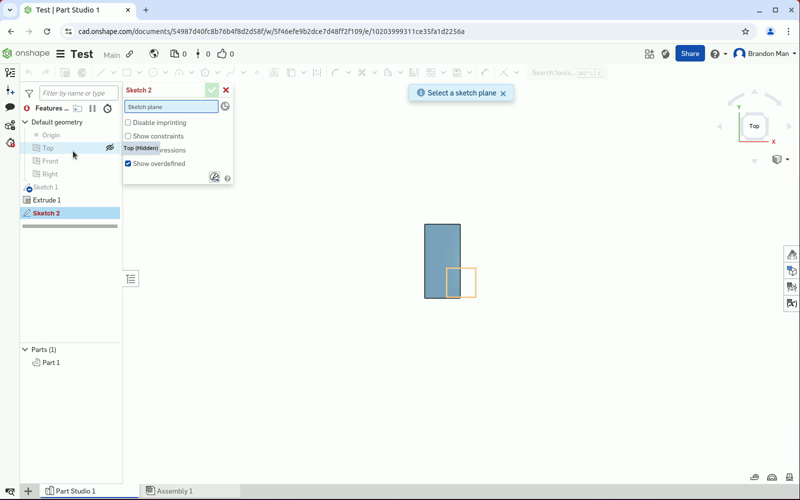
click(73, 150)
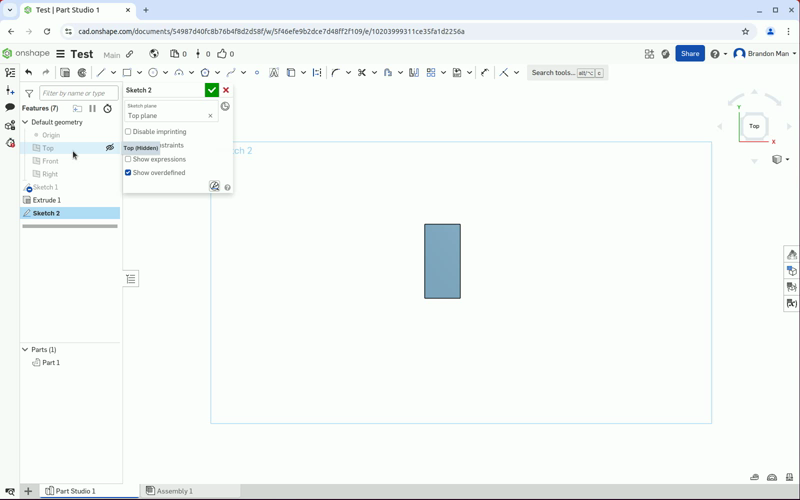
mouse_move(73, 352)
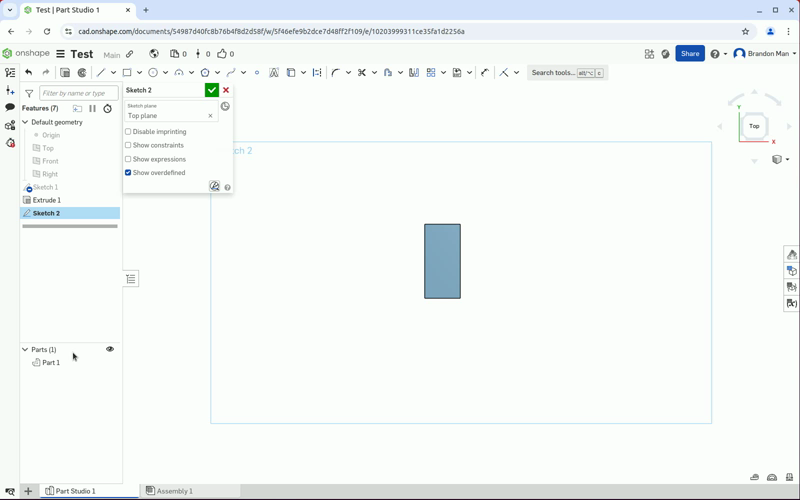
key(y)
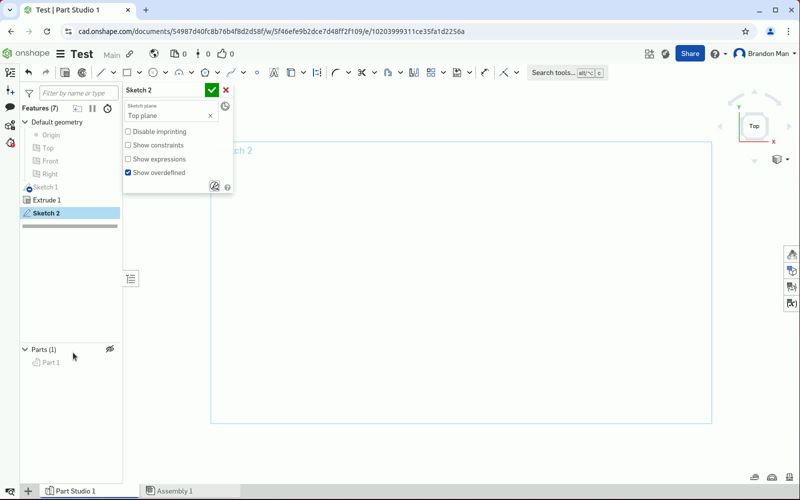
key(l)
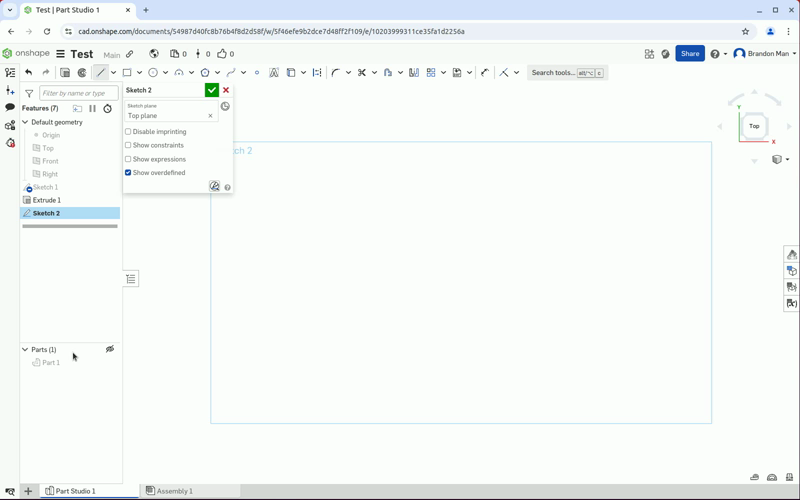
key_down(shift)
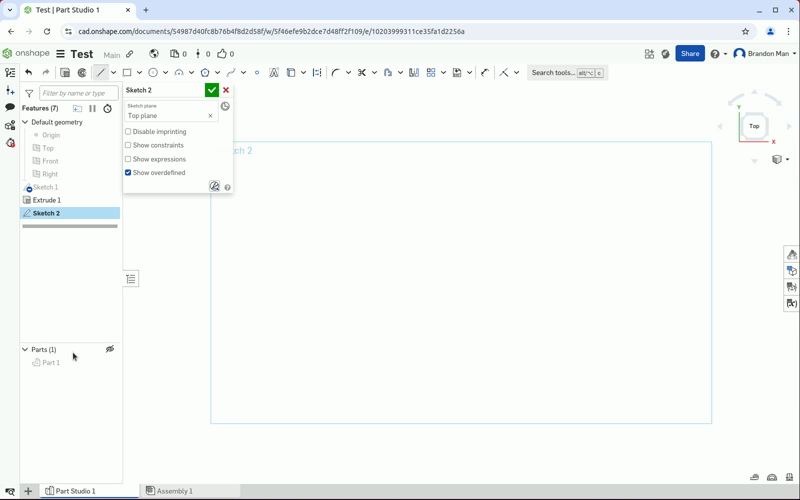
mouse_move(460, 282)
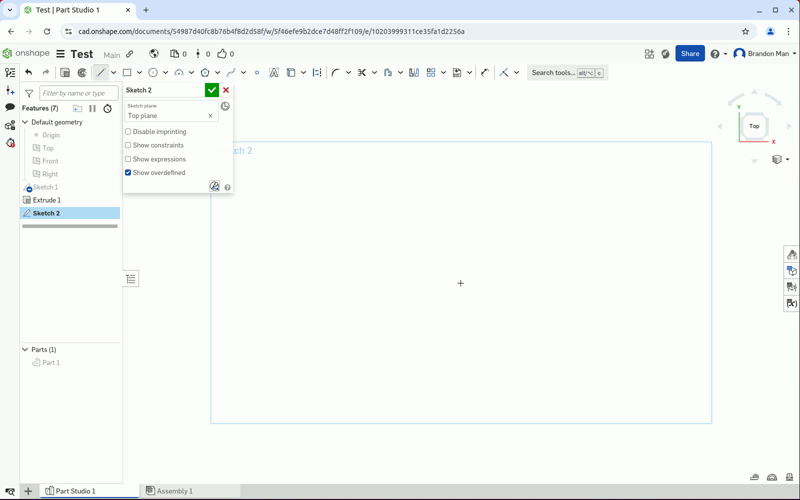
click(460, 282)
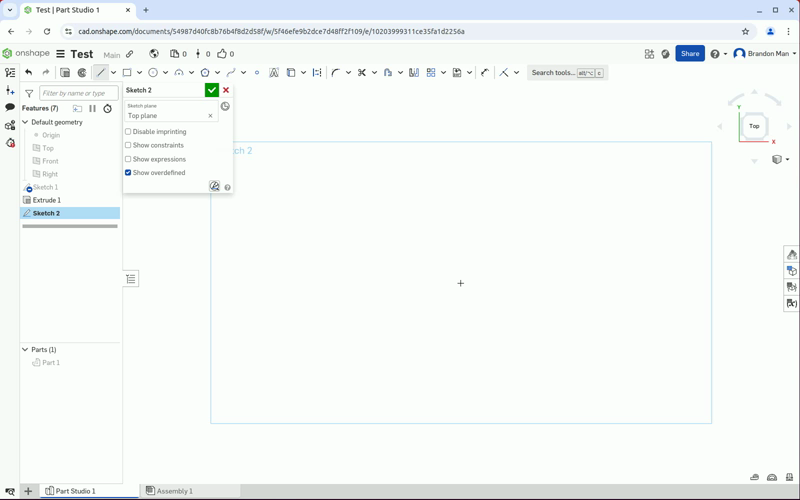
key_up(shift)
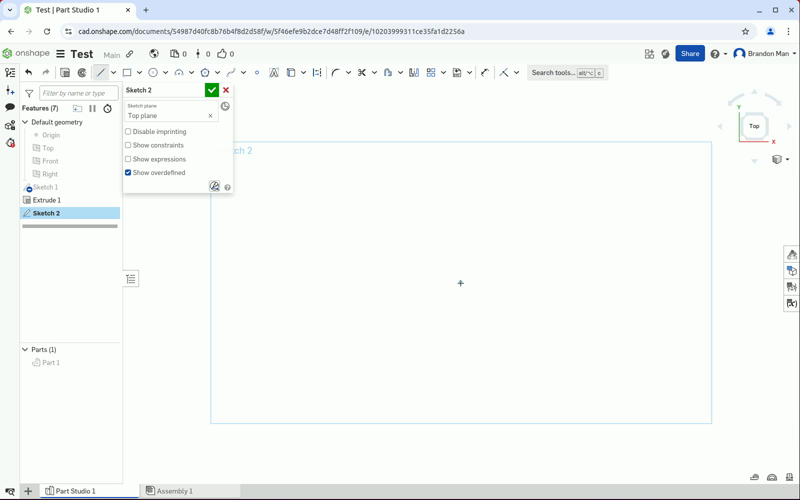
key_down(shift)
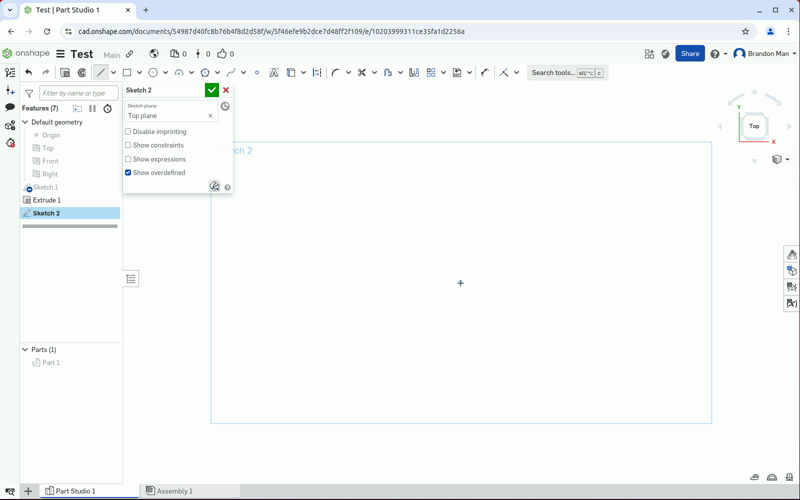
mouse_move(490, 282)
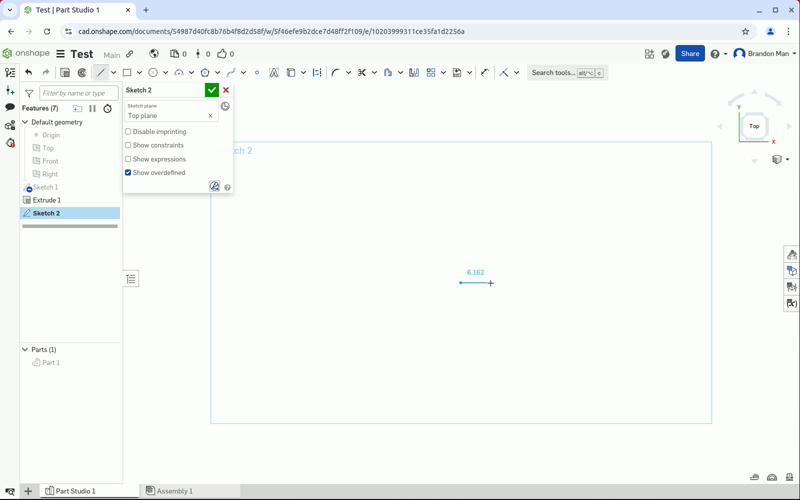
mouse_move(497, 282)
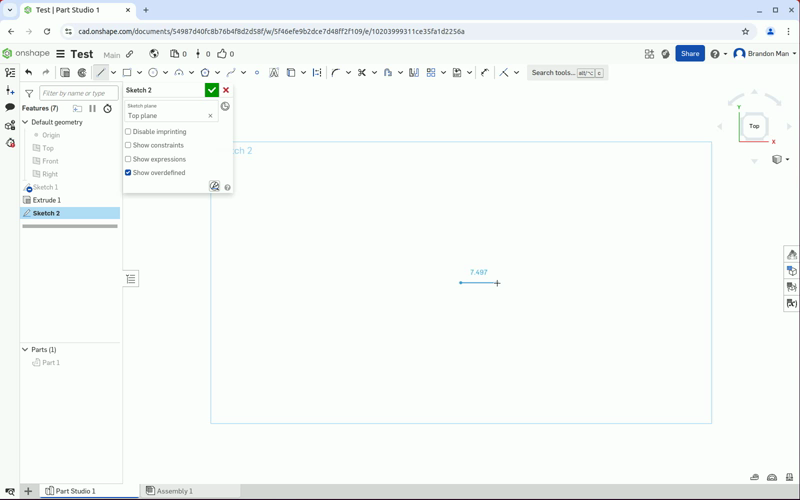
click(497, 282)
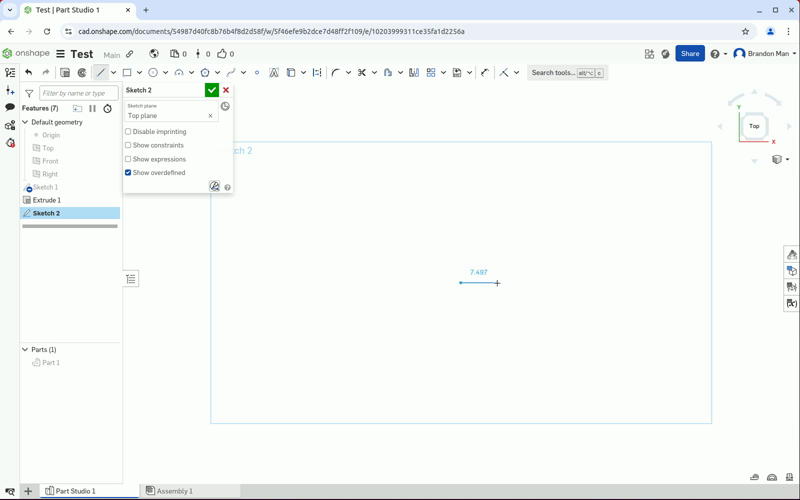
key_up(shift)
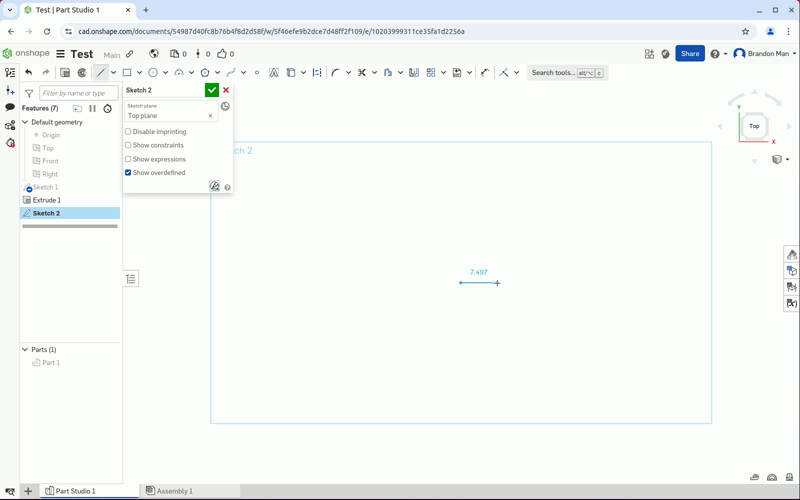
key_down(shift)
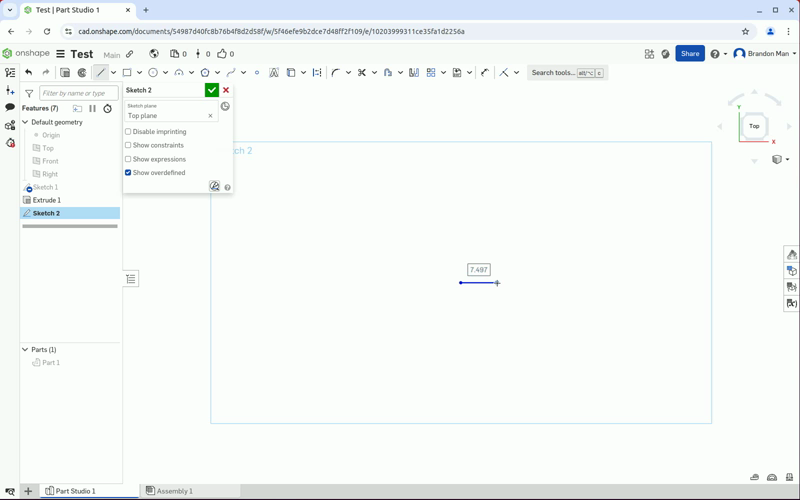
mouse_move(497, 222)
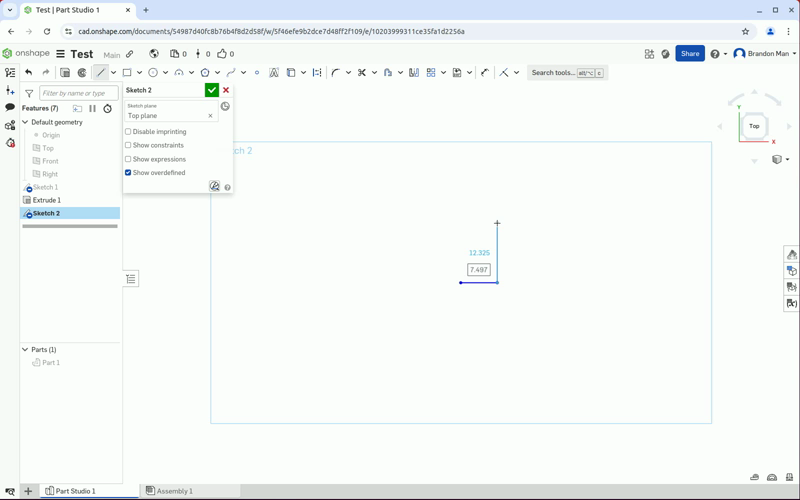
click(497, 222)
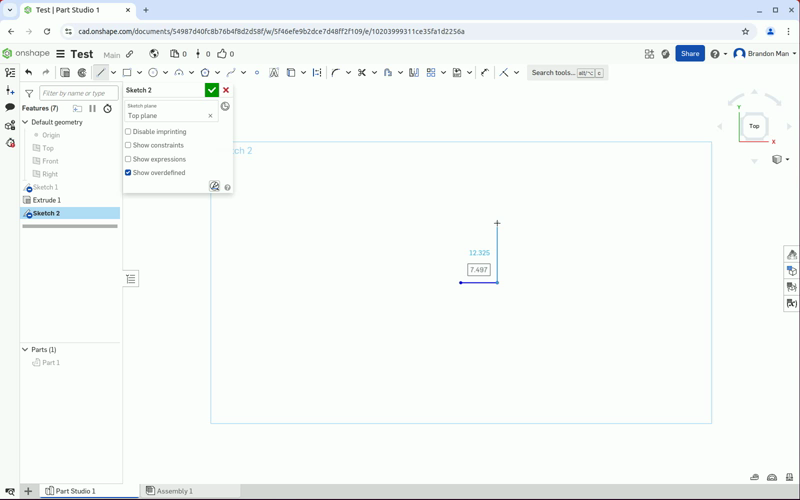
key_up(shift)
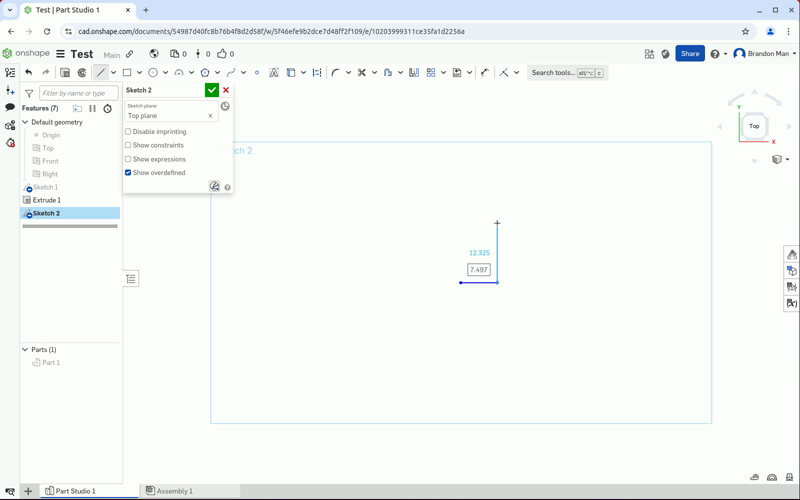
key_down(shift)
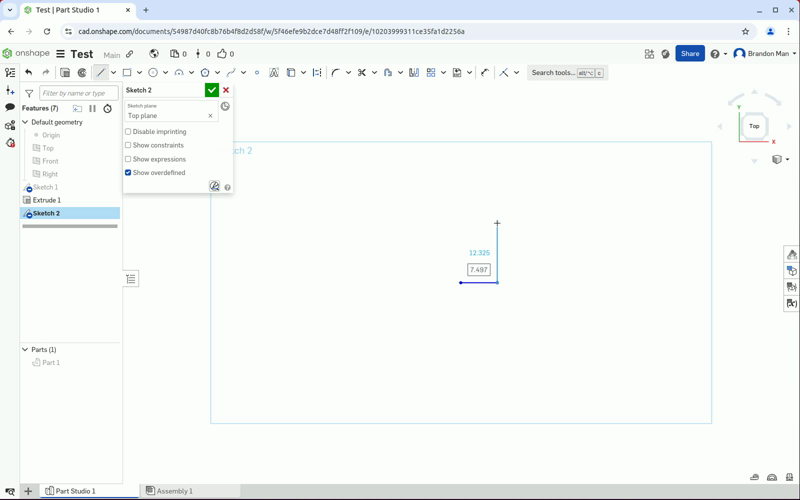
mouse_move(527, 222)
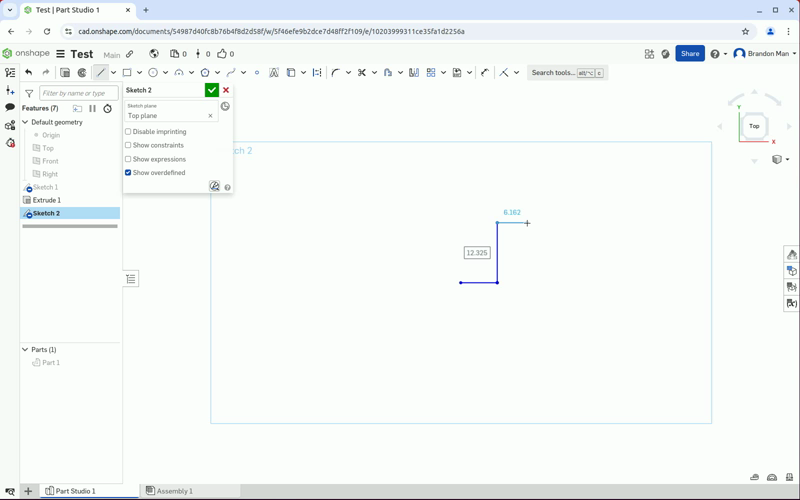
mouse_move(460, 222)
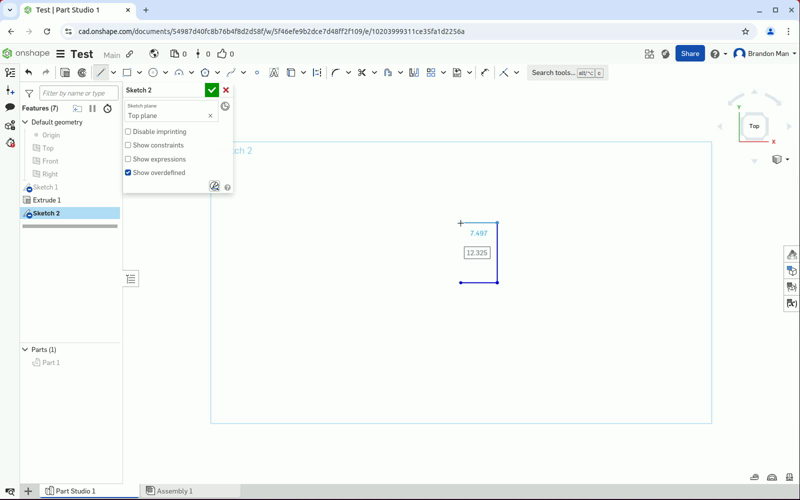
click(460, 222)
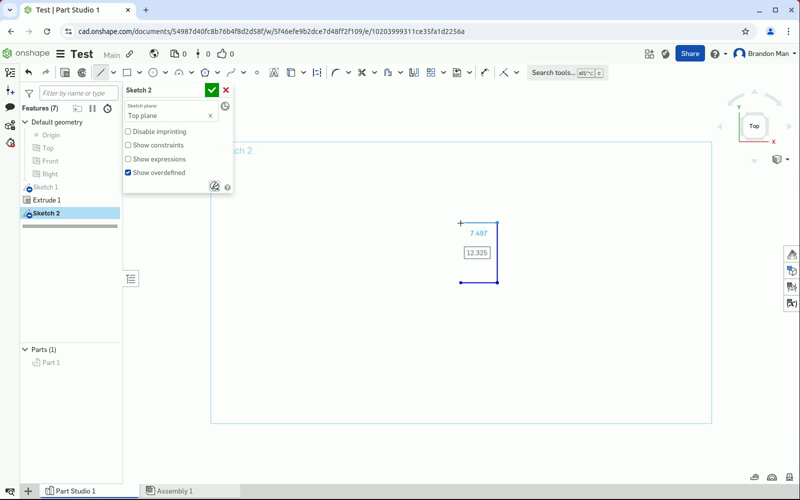
key_up(shift)
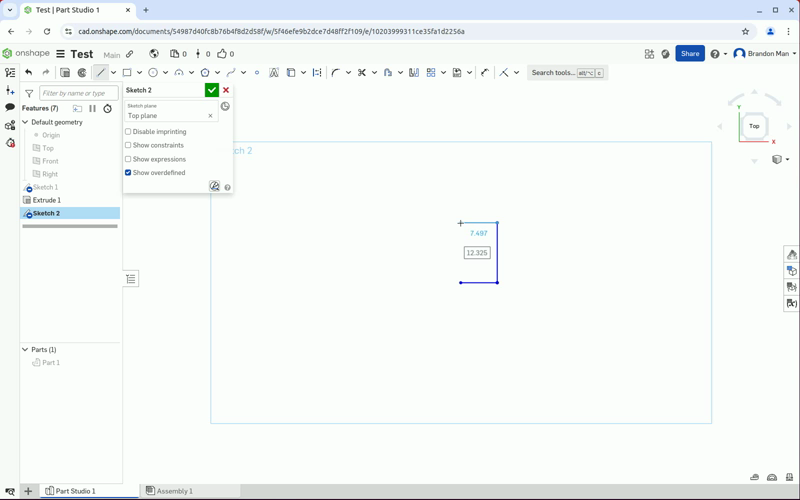
key_down(shift)
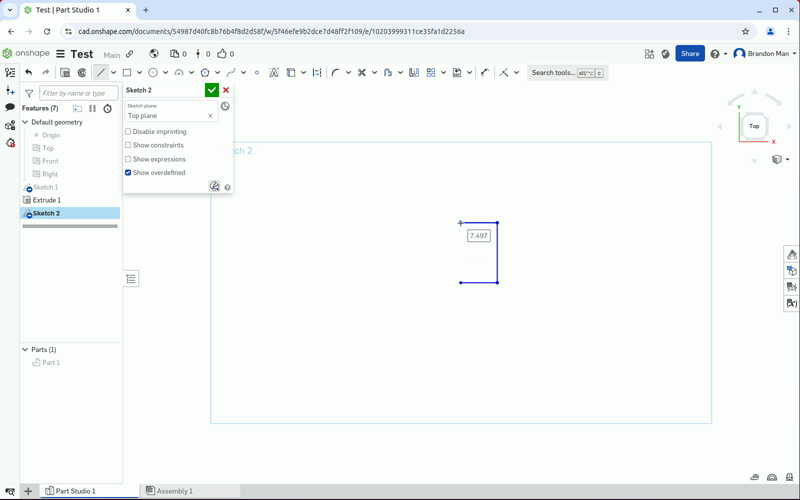
mouse_move(460, 282)
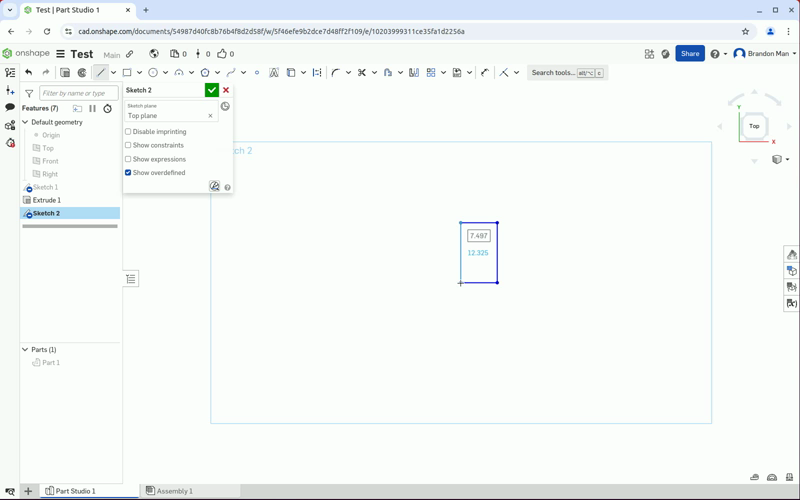
key_up(shift)
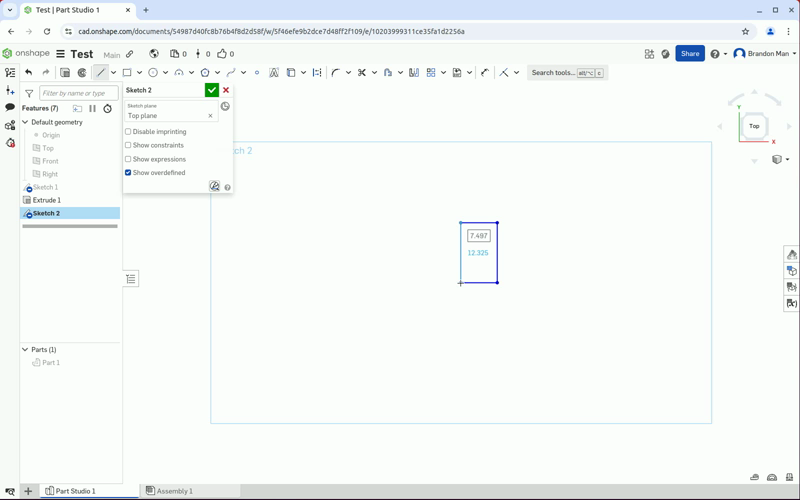
click(460, 282)
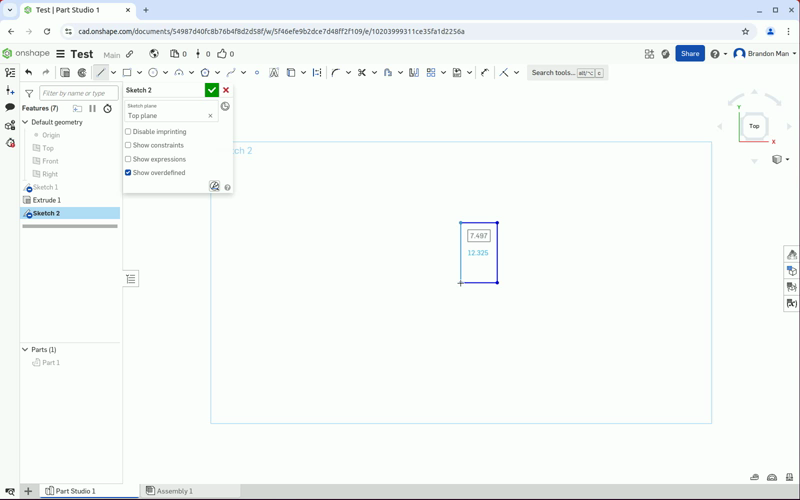
key(esc)
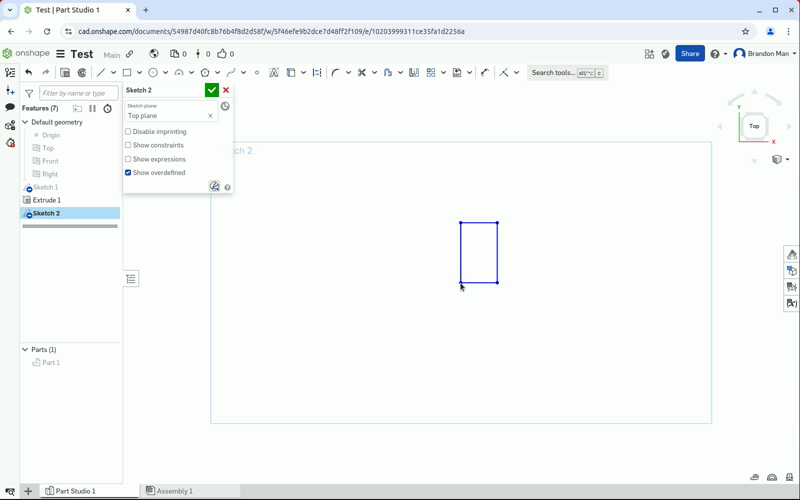
mouse_move(479, 243)
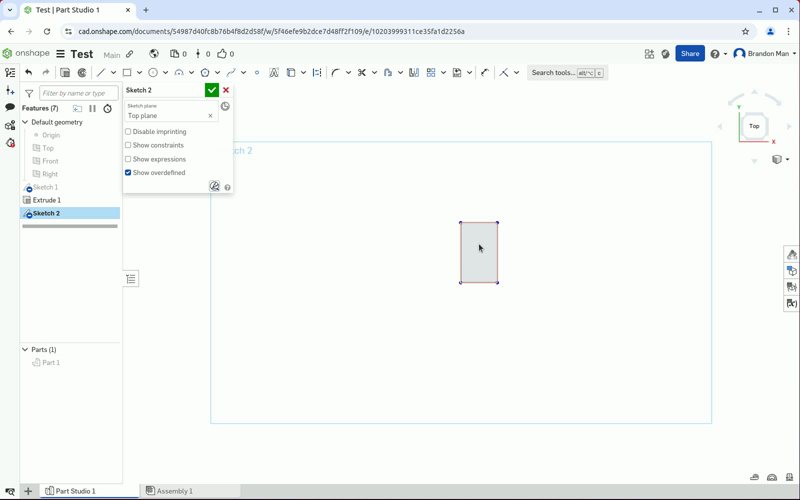
click(479, 243)
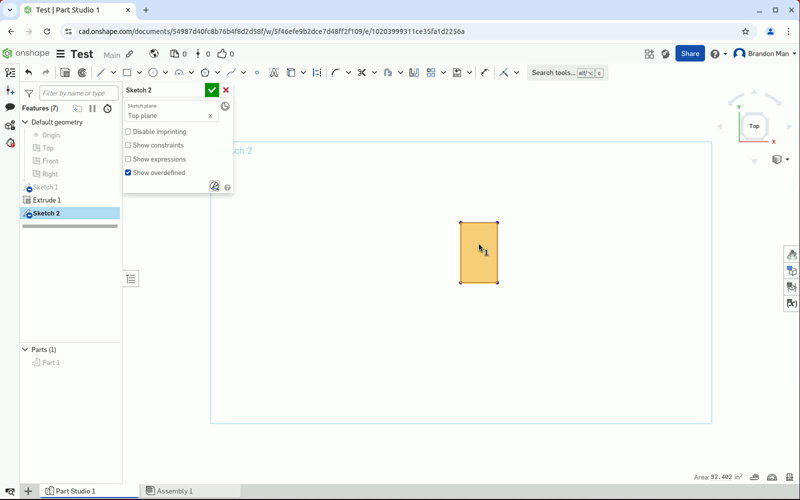
mouse_move(73, 352)
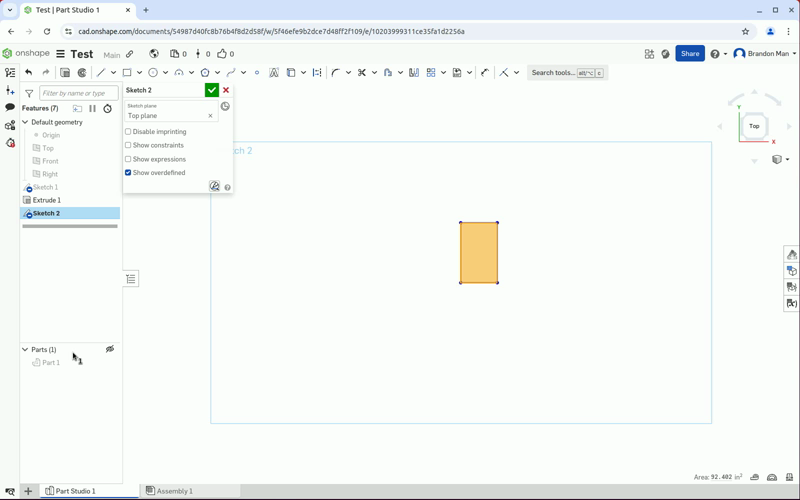
key(shift+y)
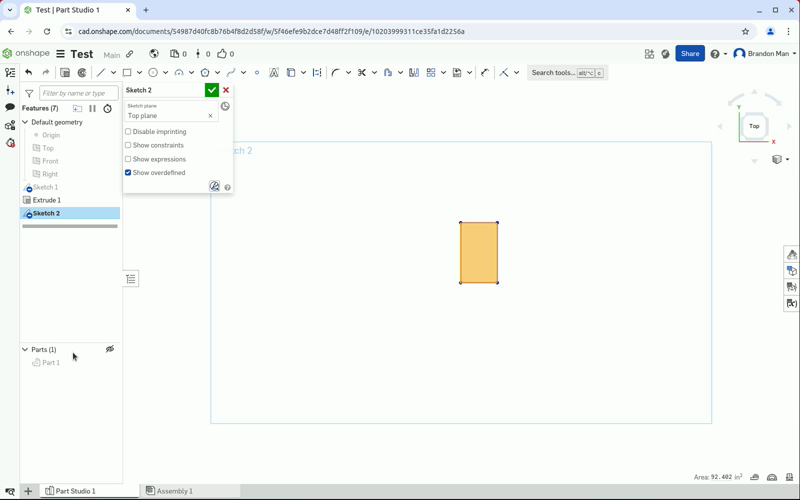
key(shift+e)
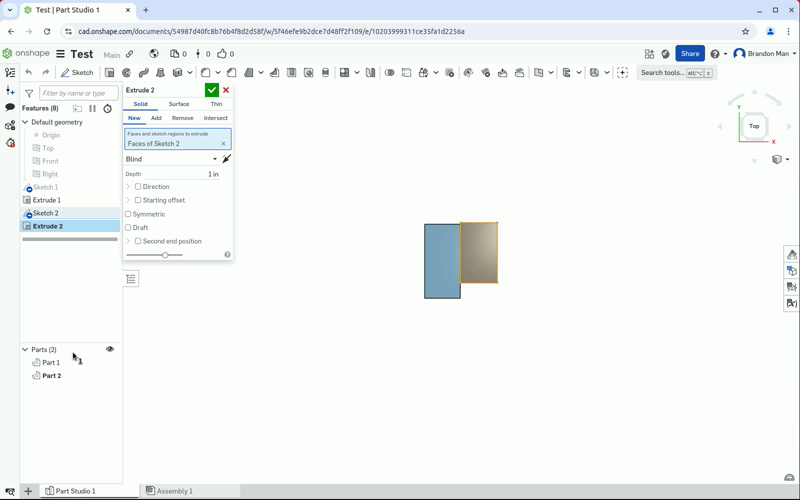
mouse_move(143, 106)
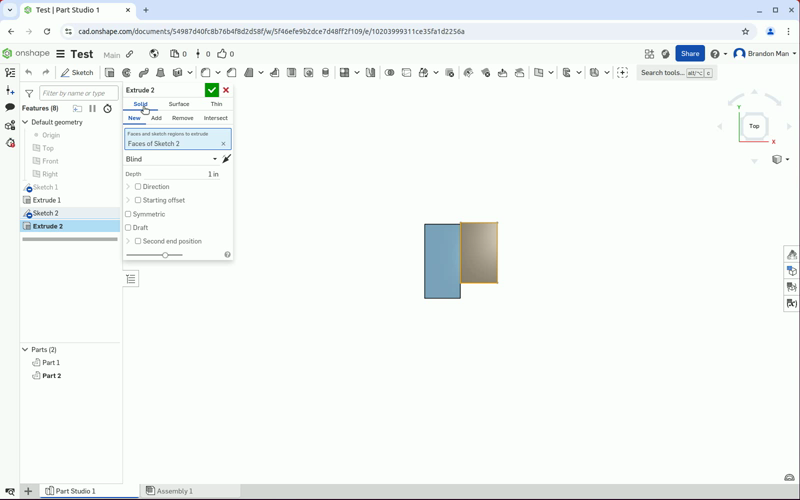
click(143, 106)
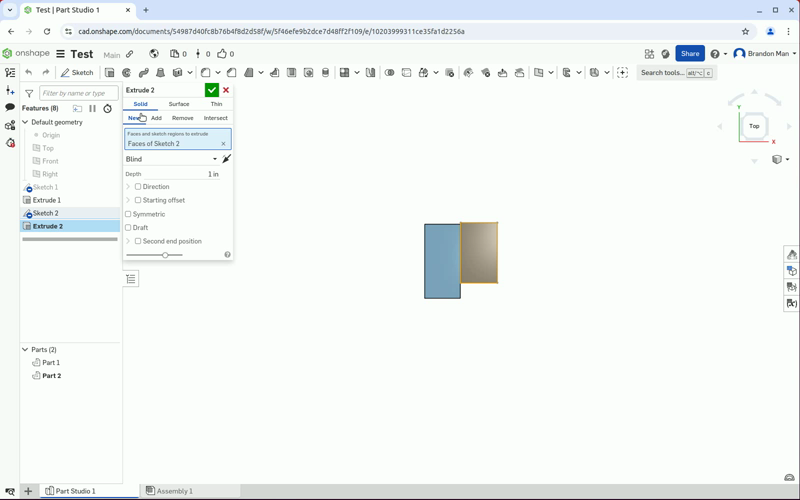
mouse_move(137, 120)
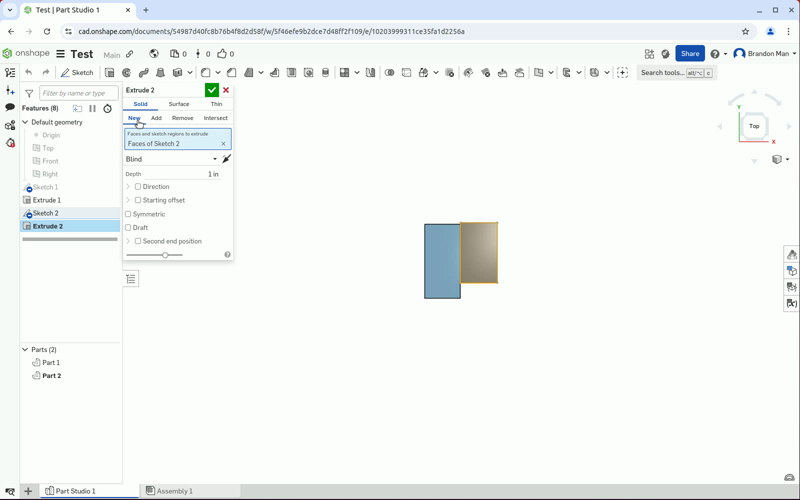
click(137, 120)
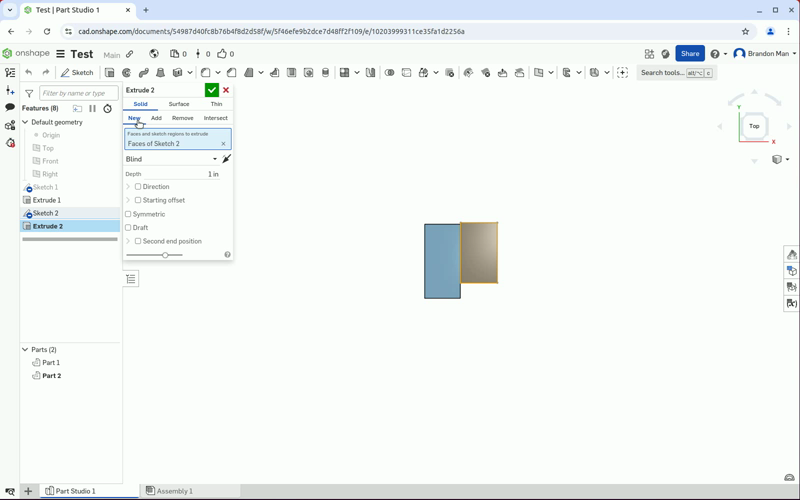
key(tab, 4)
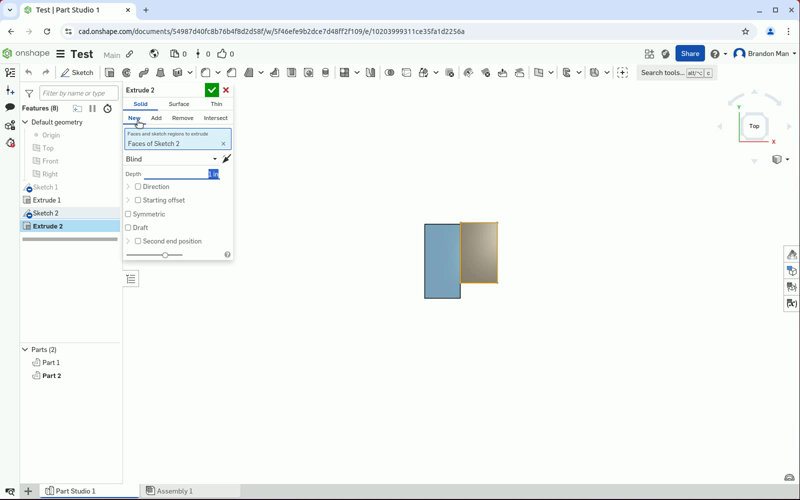
text(7.221)
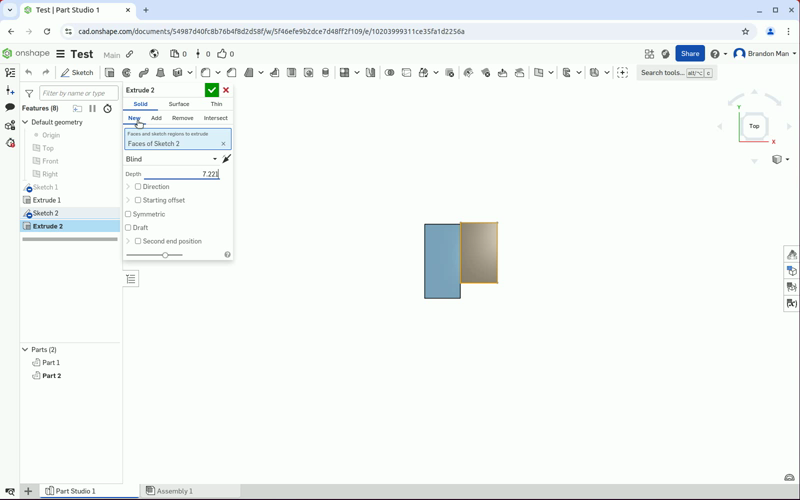
key(enter)
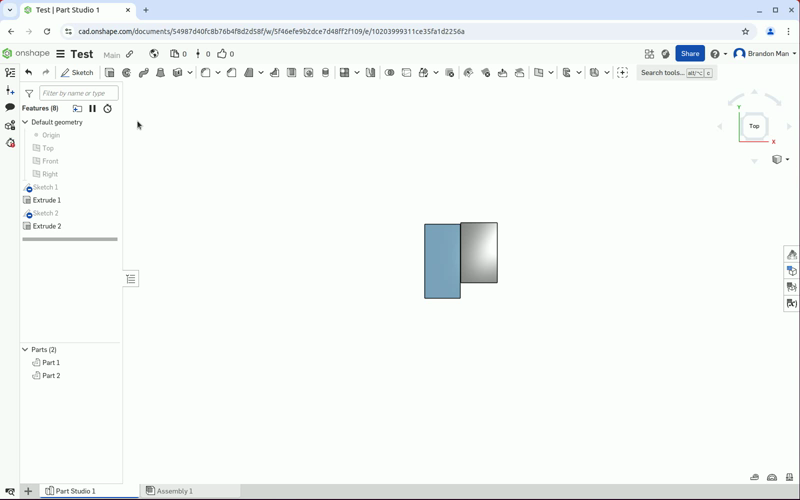
key(shift+h)
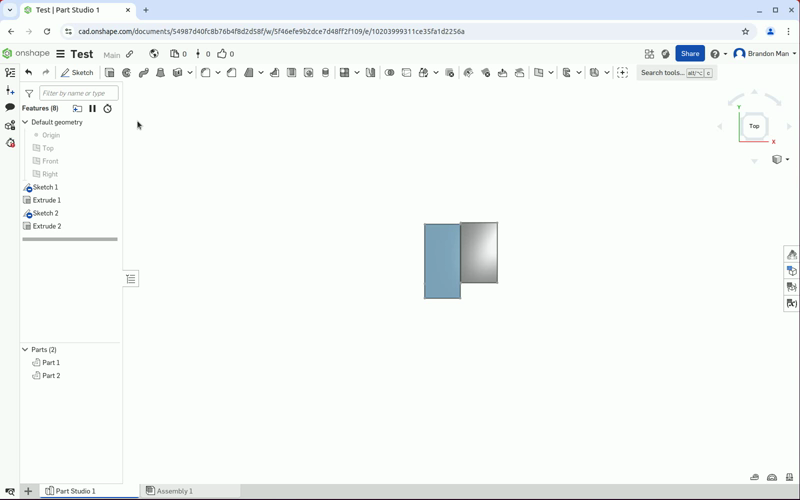
key(shift+h)
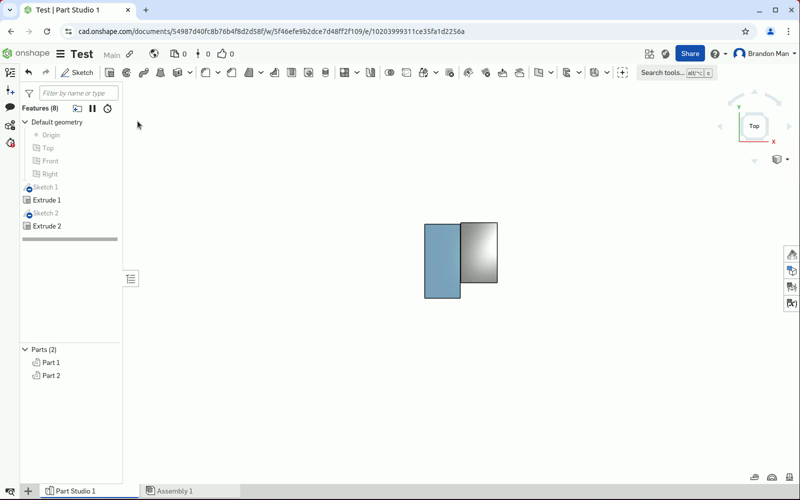
mouse_move(73, 189)
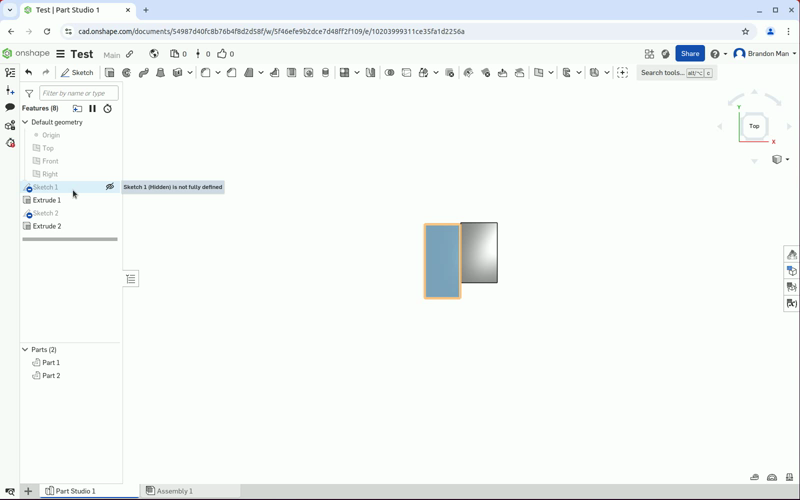
click(73, 189)
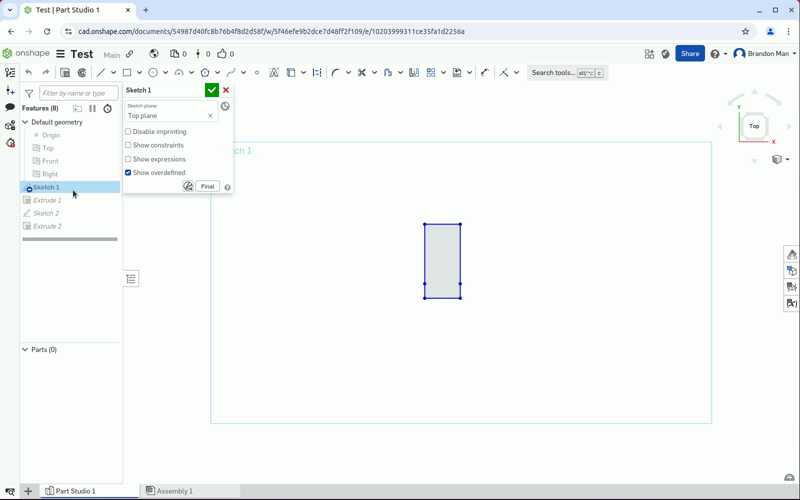
mouse_move(229, 92)
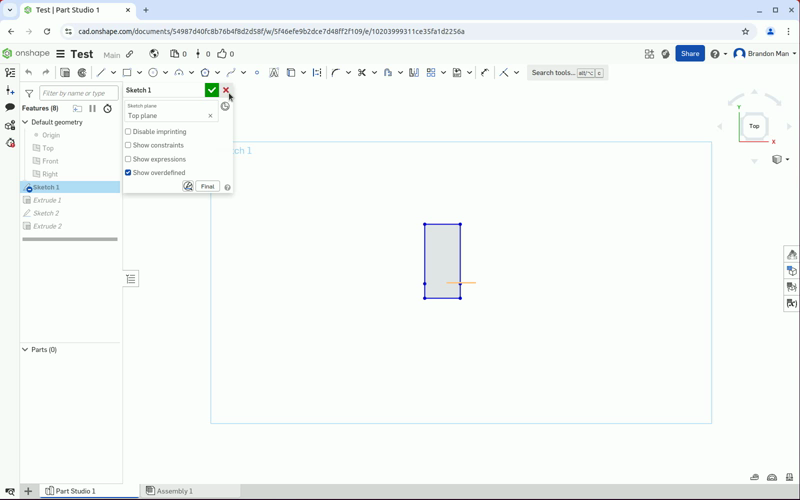
click(229, 92)
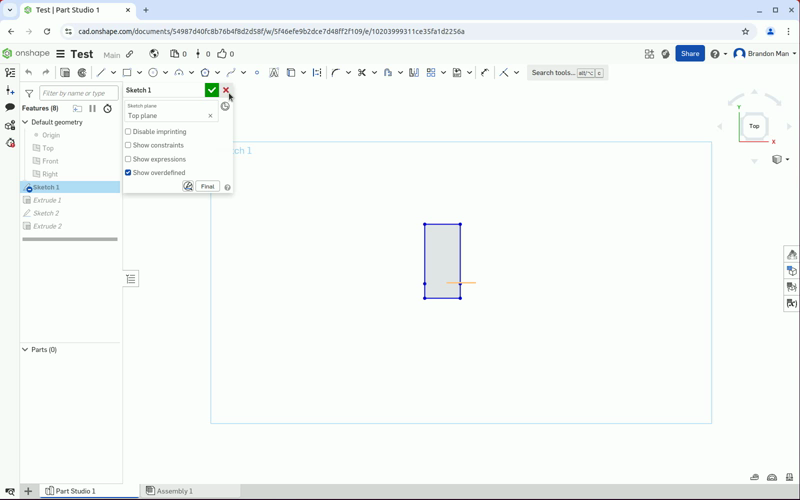
key(shift+s)
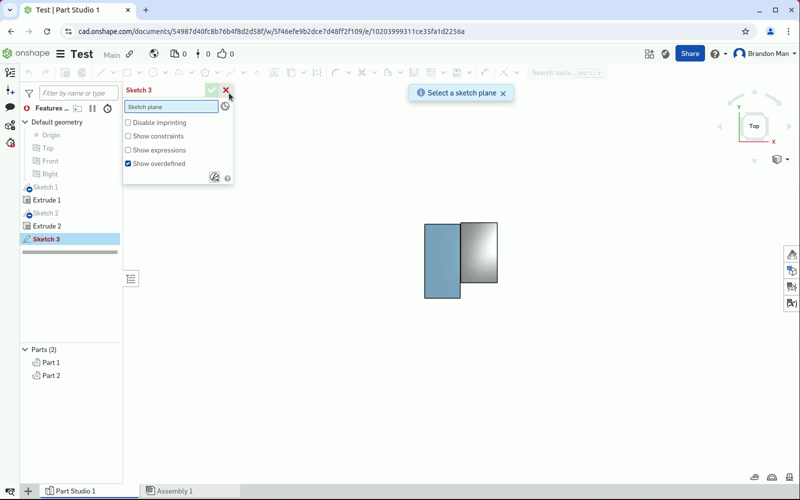
mouse_move(73, 150)
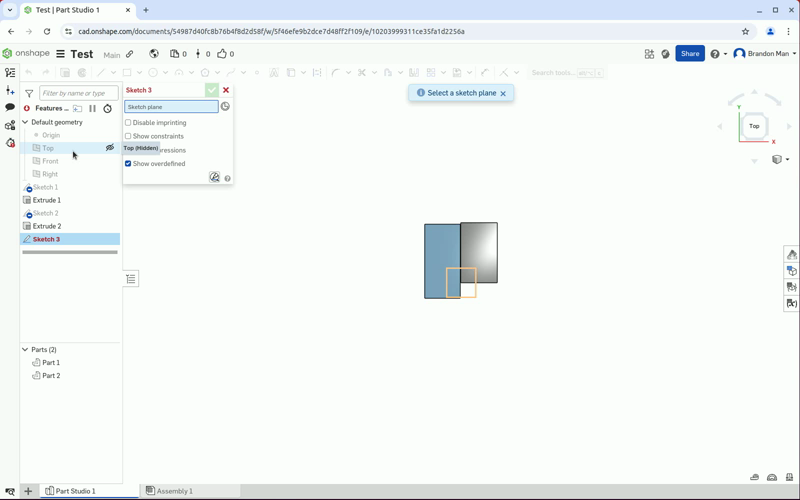
click(73, 150)
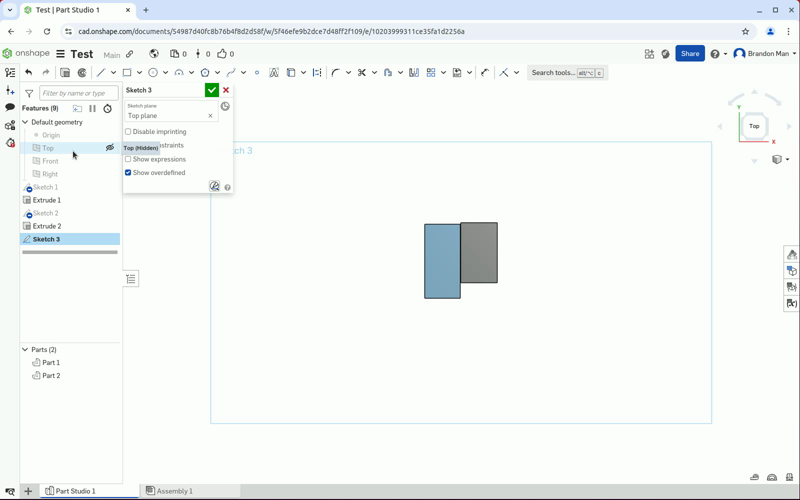
mouse_move(73, 352)
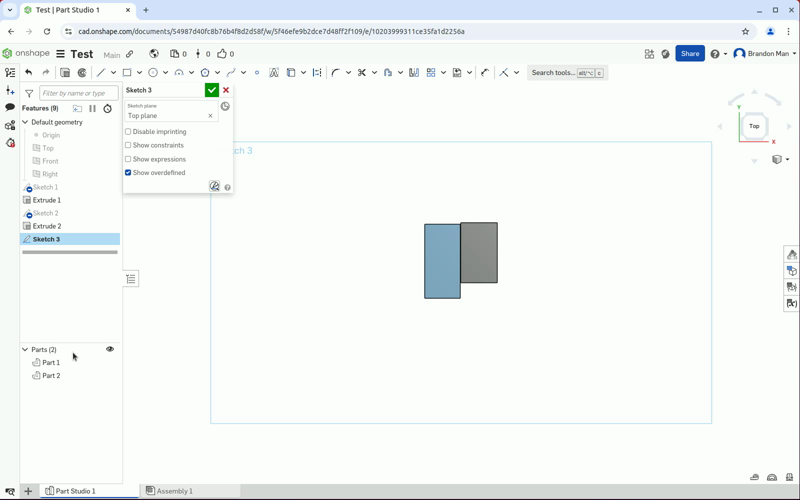
key(y)
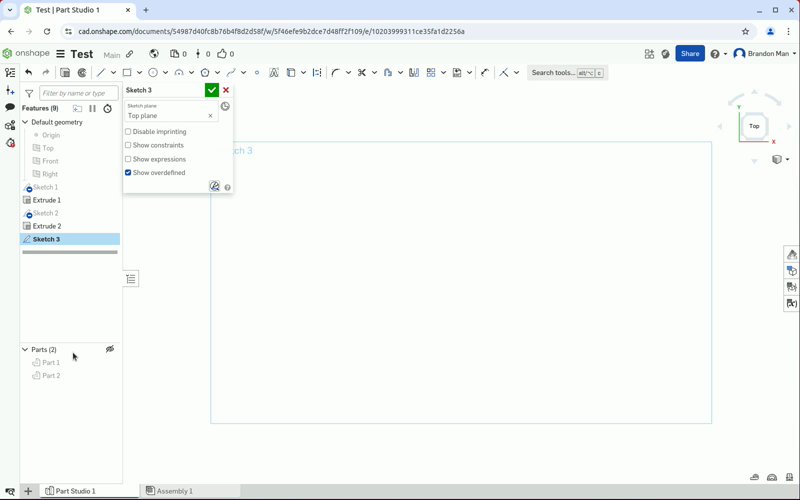
key(l)
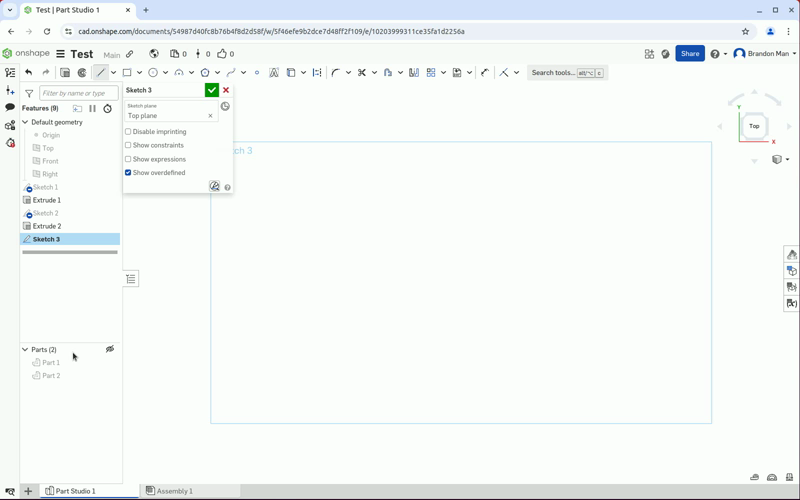
key_down(shift)
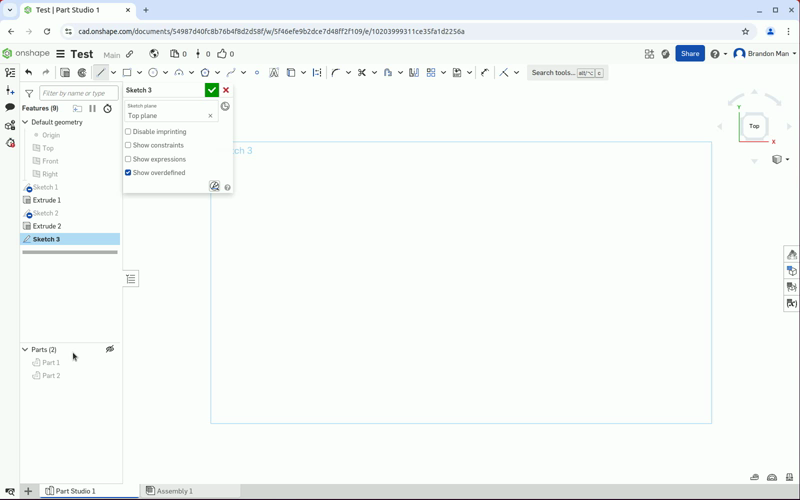
mouse_move(460, 298)
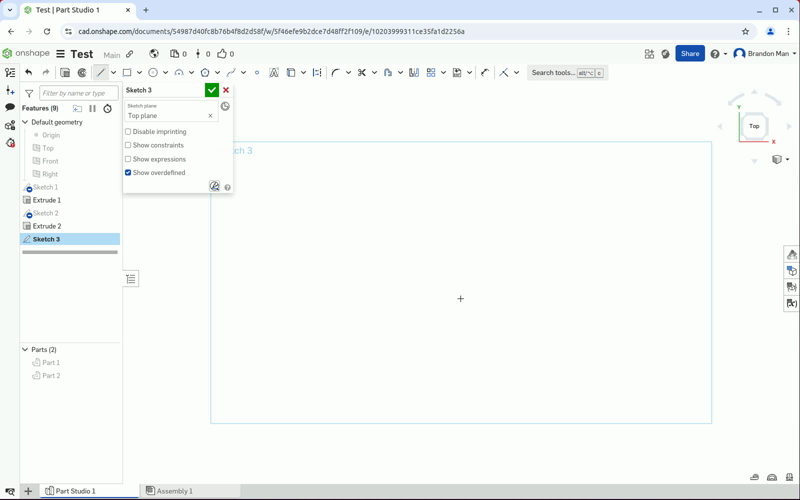
click(460, 298)
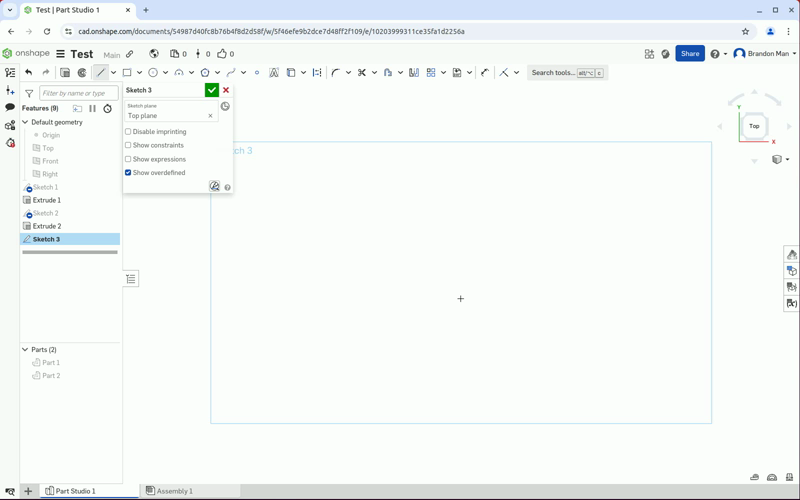
key_up(shift)
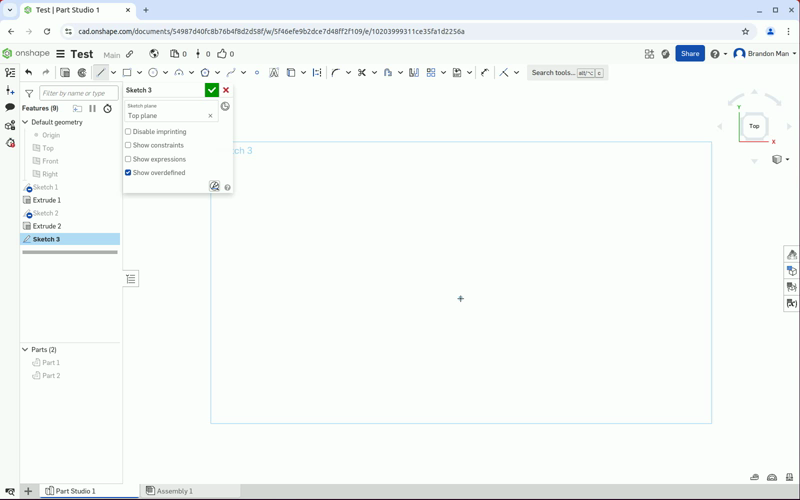
key_down(shift)
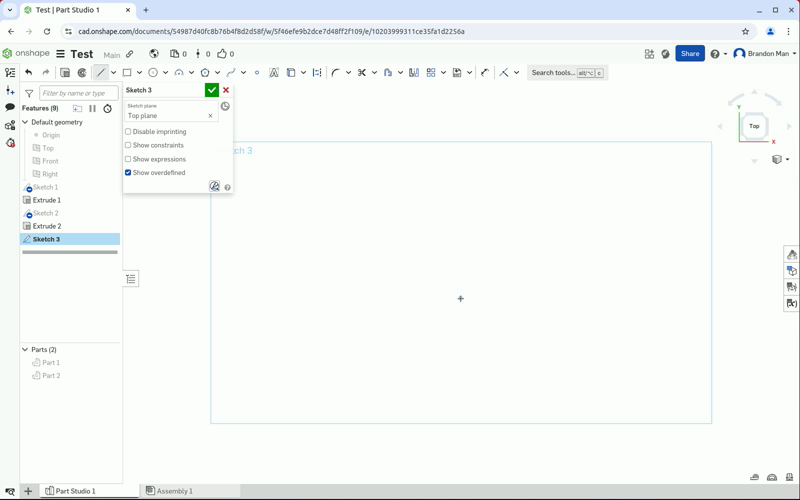
mouse_move(490, 298)
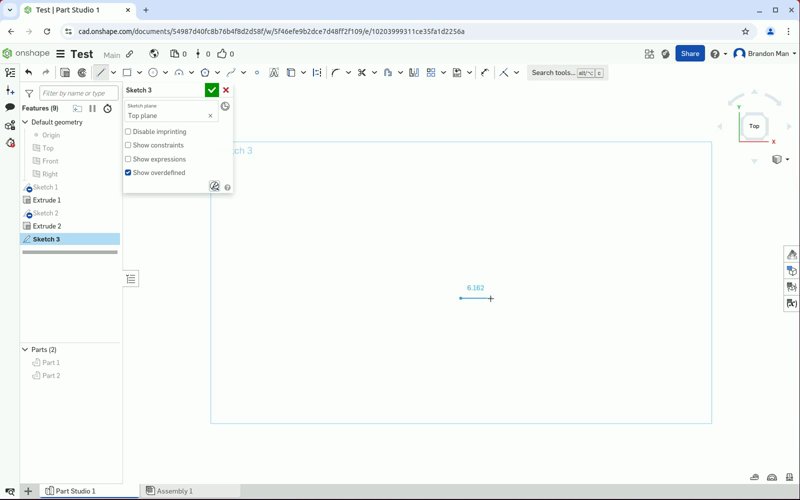
mouse_move(498, 298)
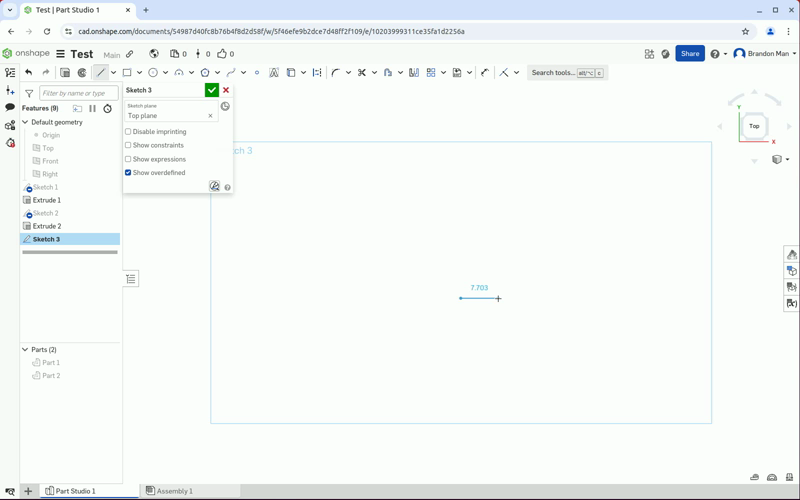
click(498, 298)
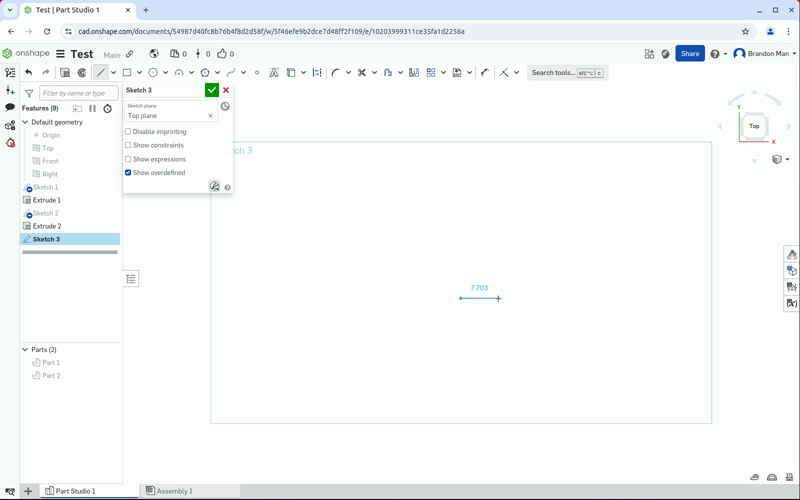
key_up(shift)
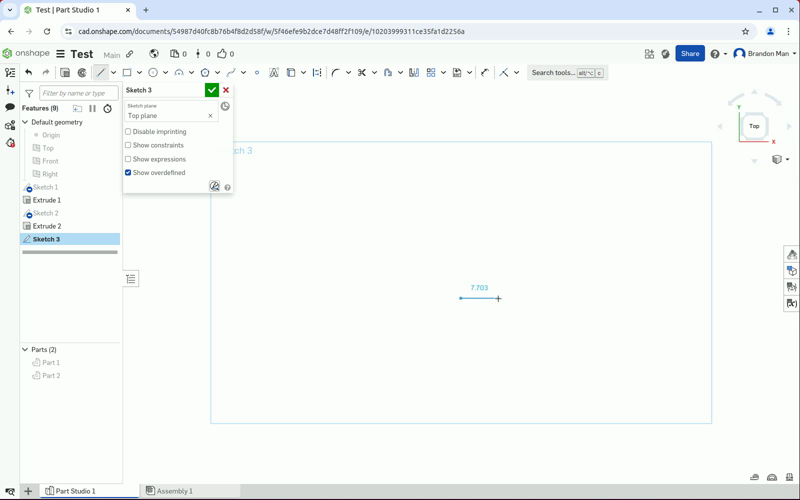
key_down(shift)
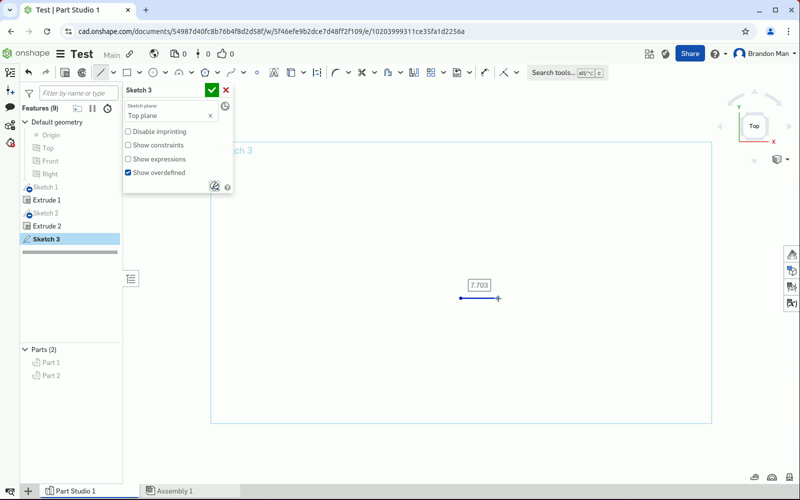
mouse_move(528, 298)
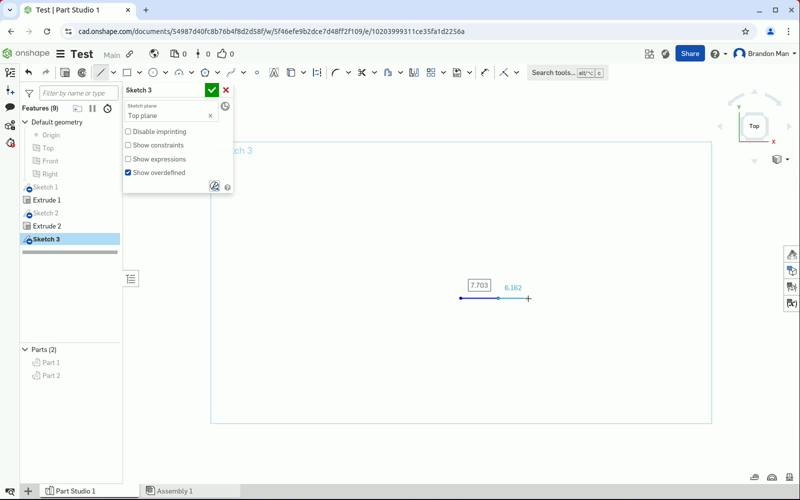
mouse_move(498, 282)
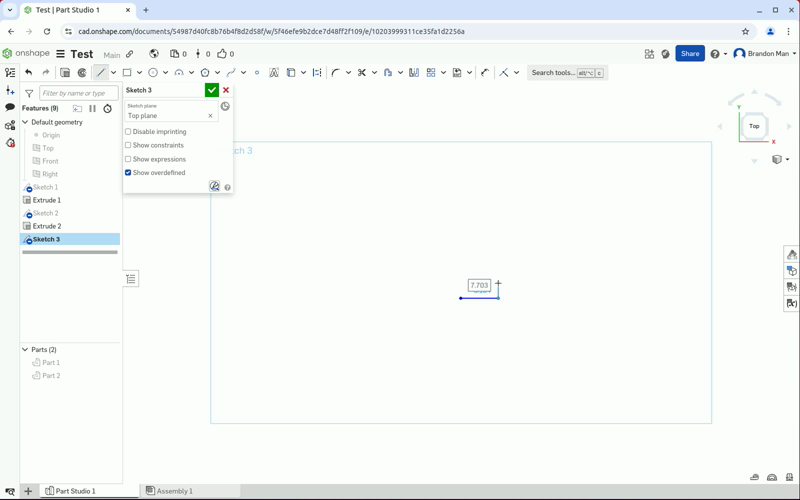
click(498, 282)
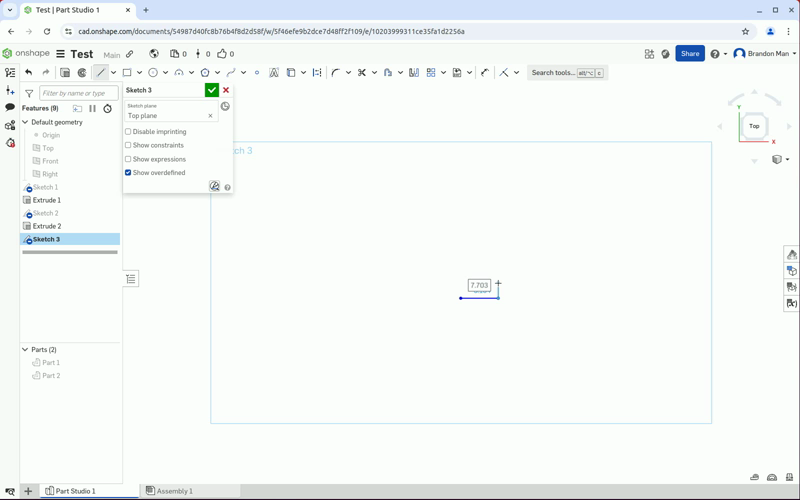
key_up(shift)
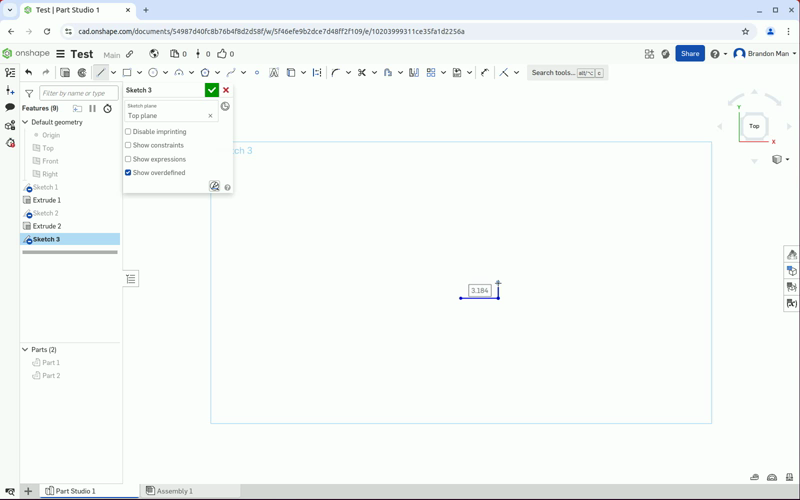
key_down(shift)
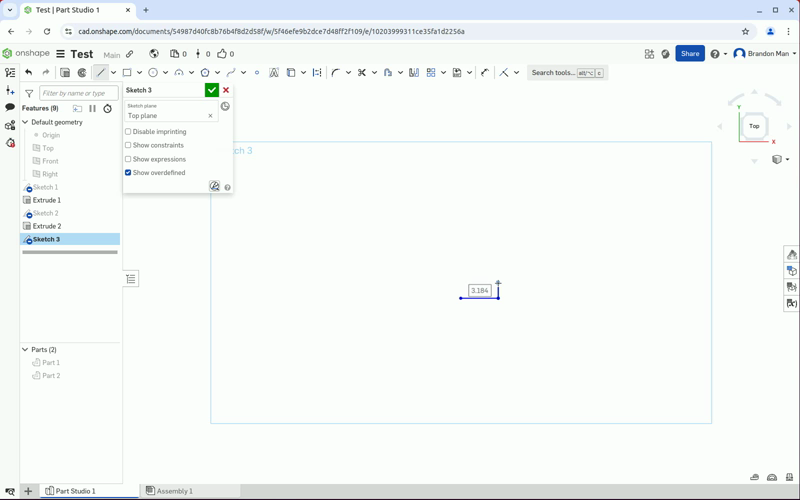
mouse_move(528, 282)
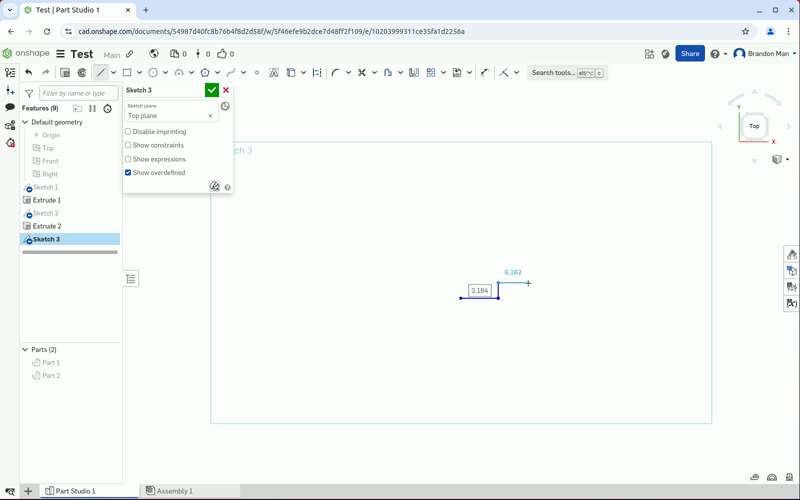
mouse_move(460, 282)
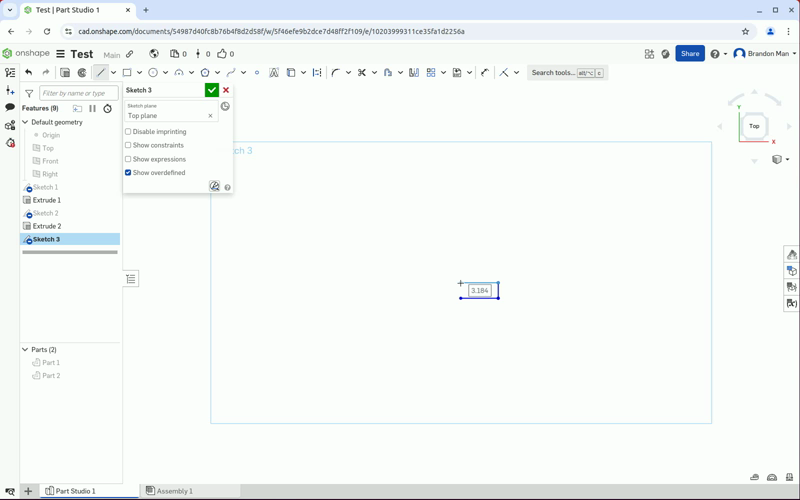
click(460, 282)
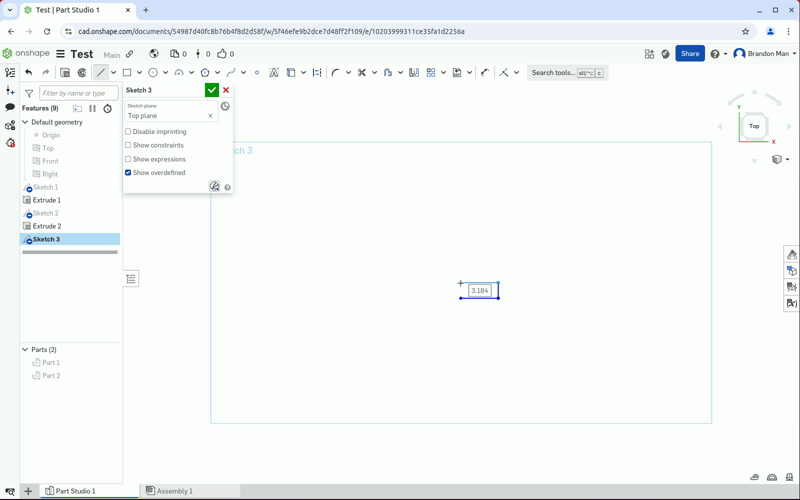
key_up(shift)
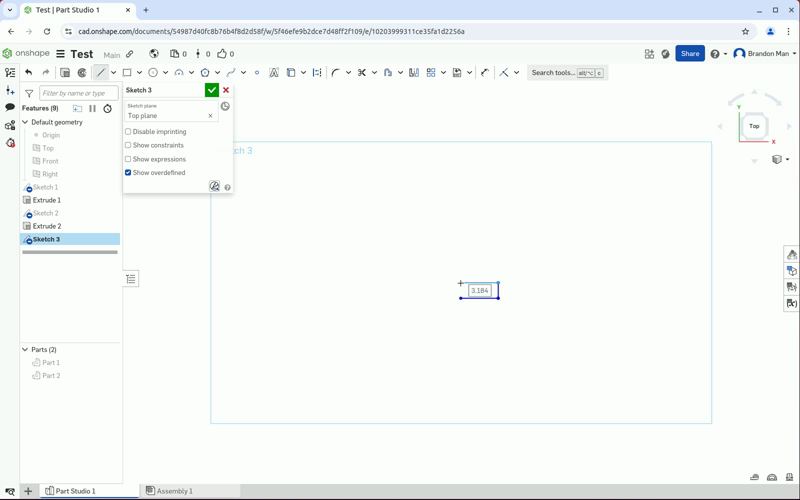
mouse_move(490, 282)
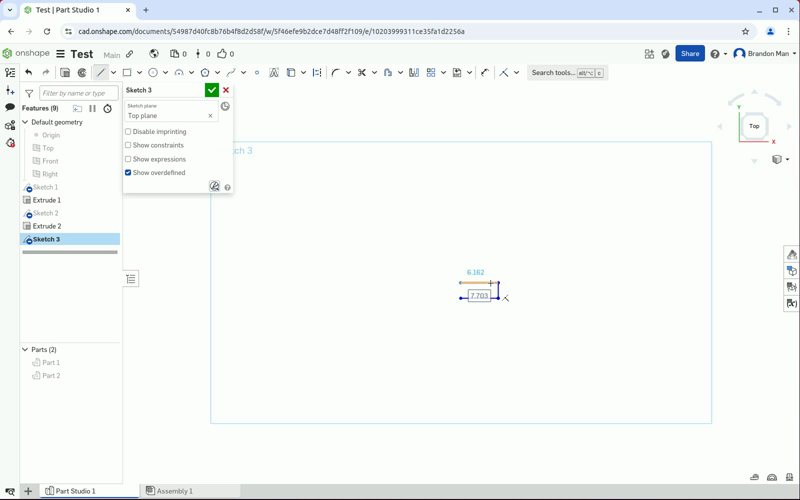
key_down(shift)
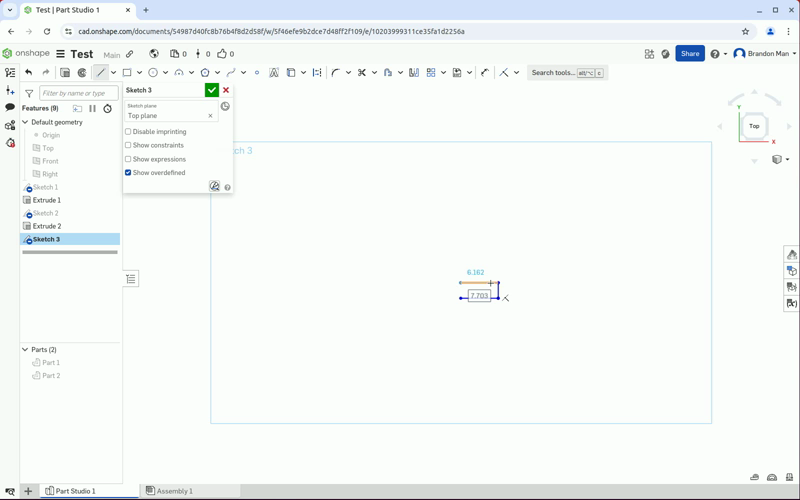
mouse_move(460, 298)
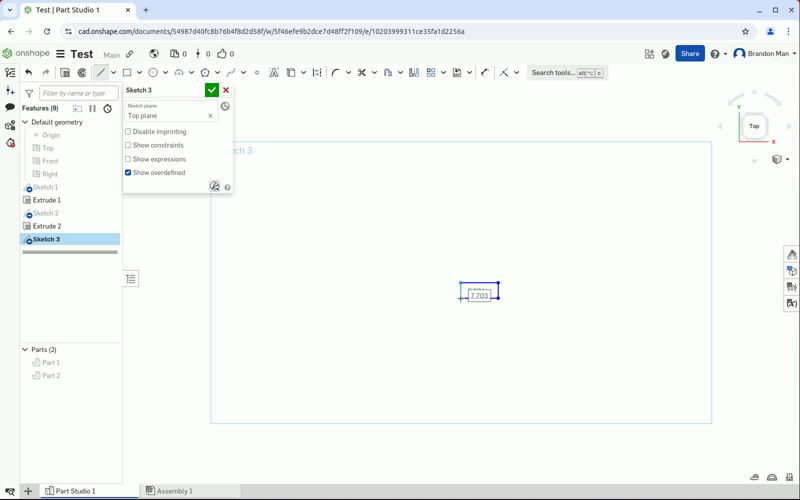
key_up(shift)
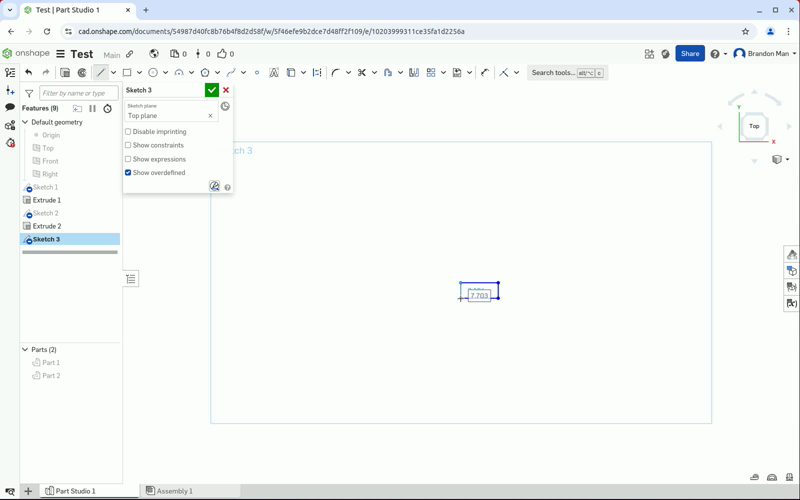
click(460, 298)
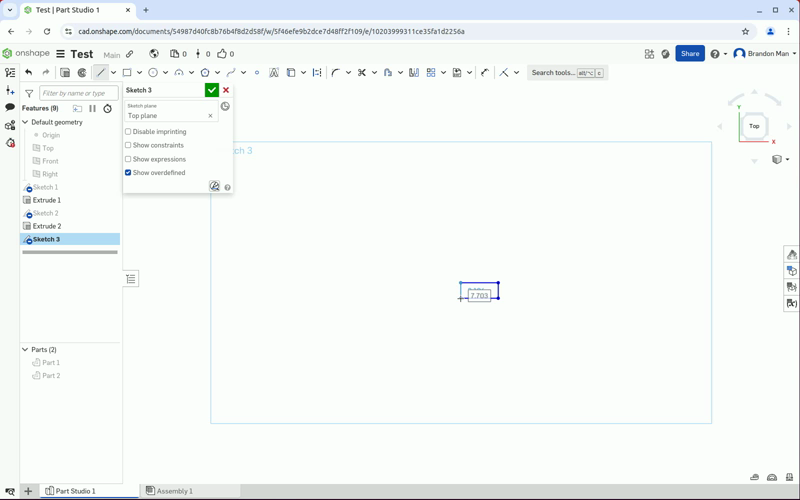
key(esc)
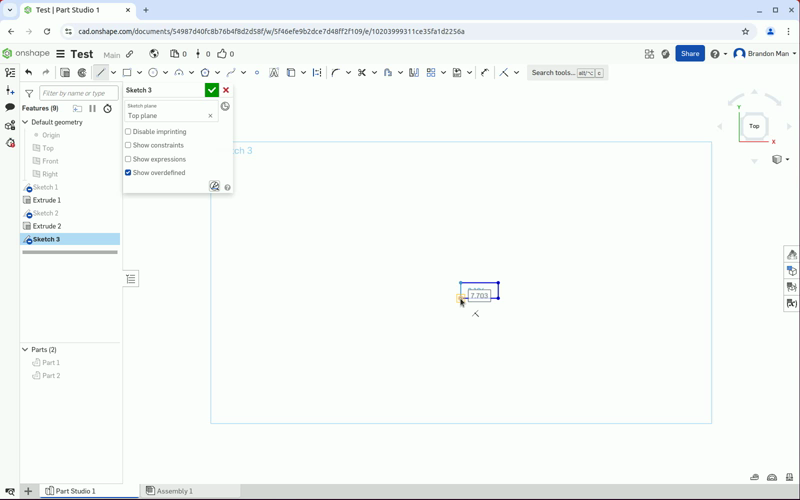
mouse_move(479, 285)
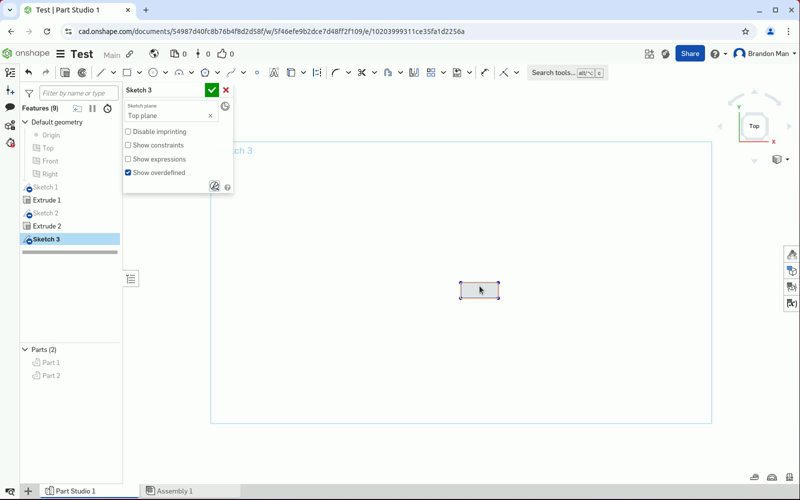
scroll(6)
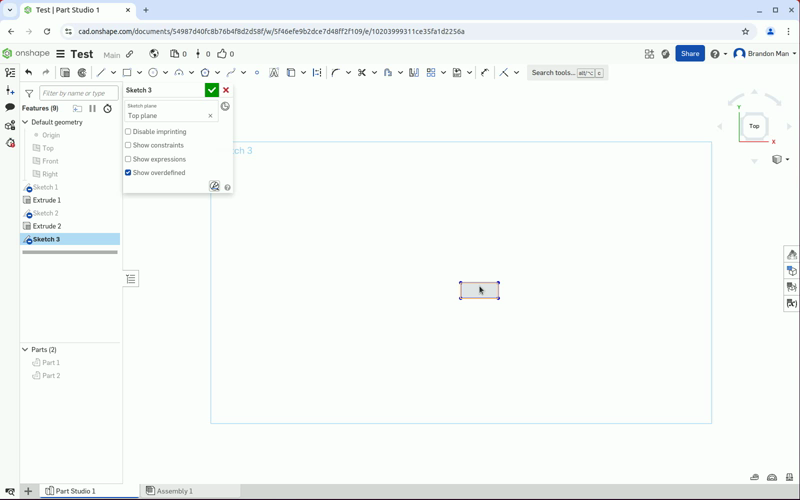
scroll(6)
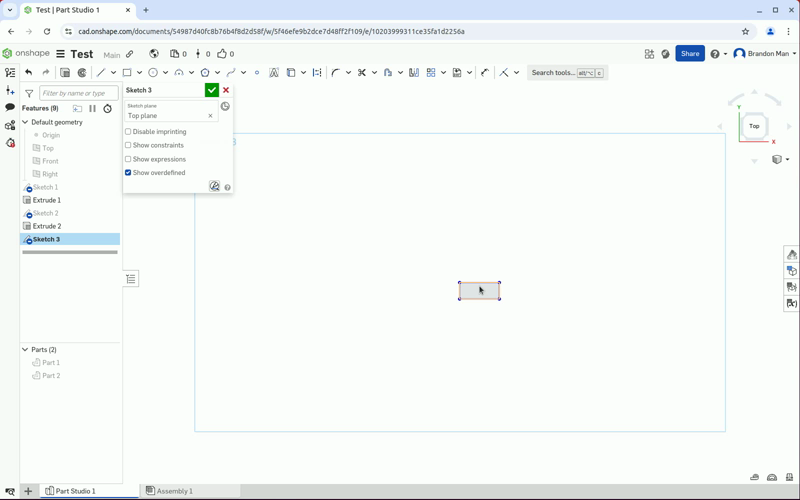
scroll(6)
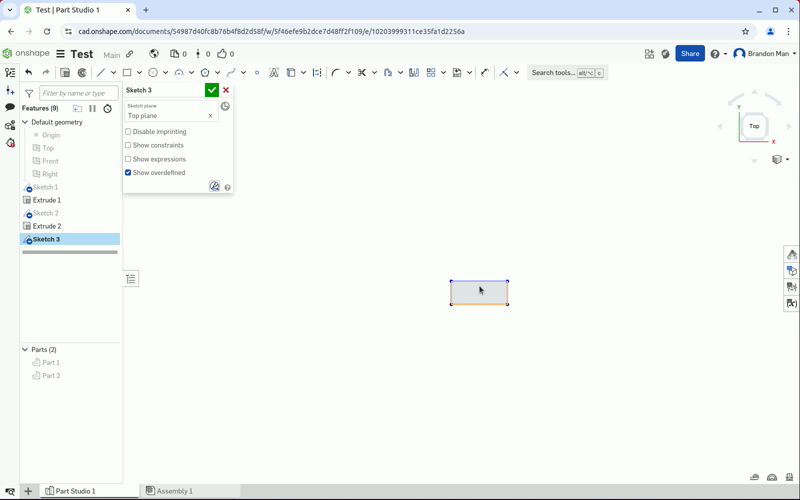
scroll(6)
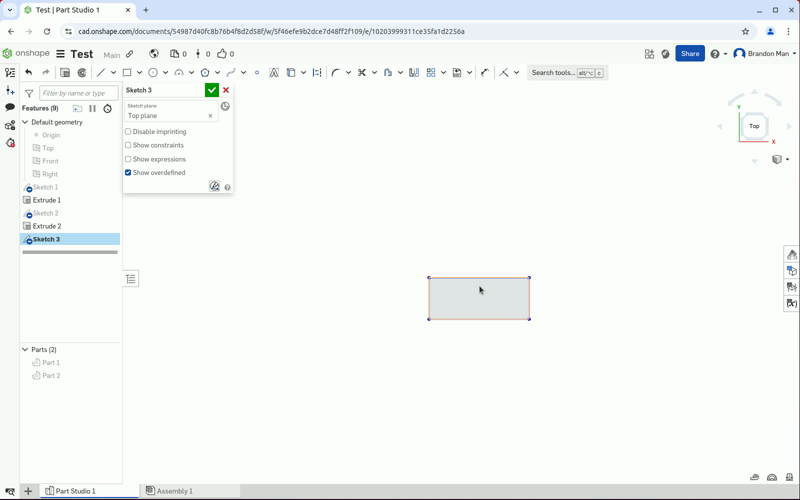
scroll(6)
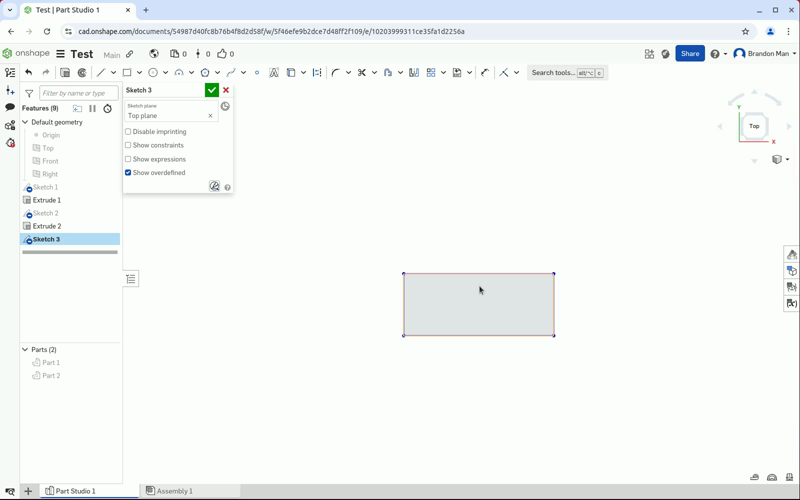
scroll(6)
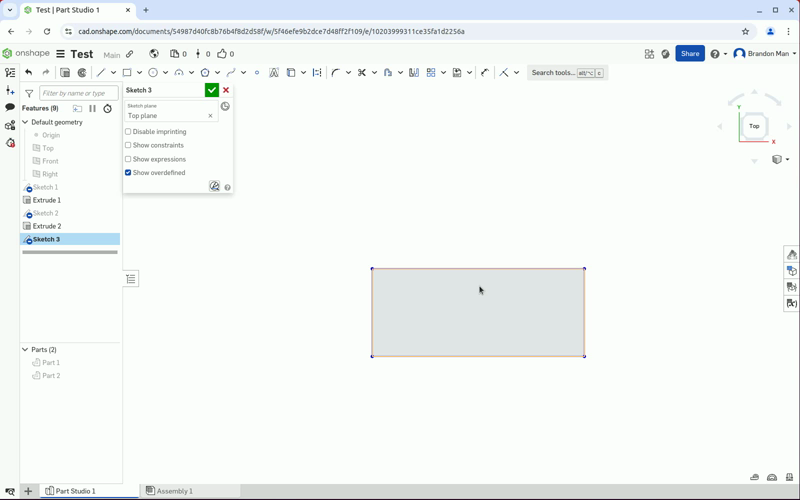
scroll(6)
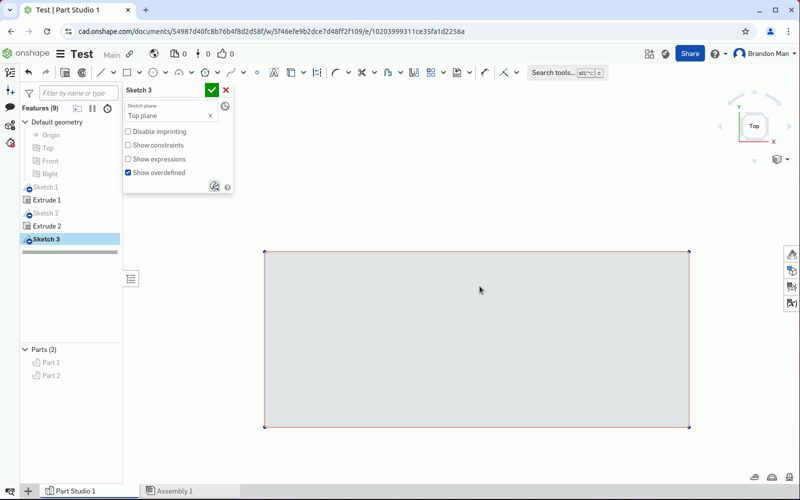
click(479, 285)
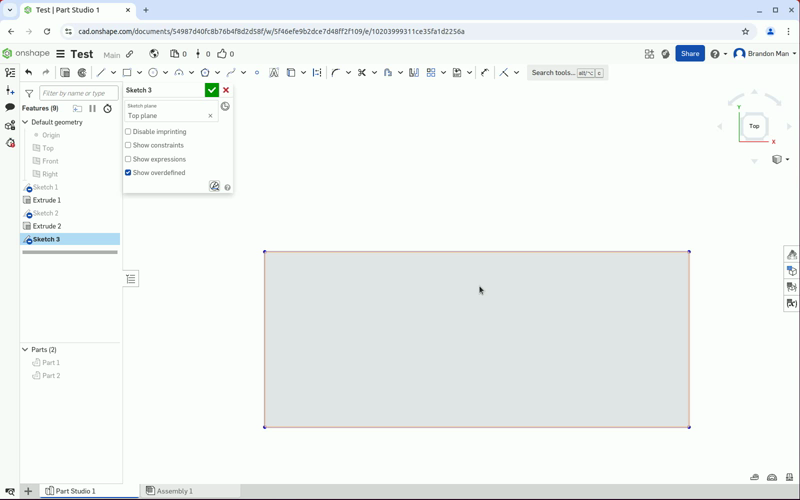
scroll(-6)
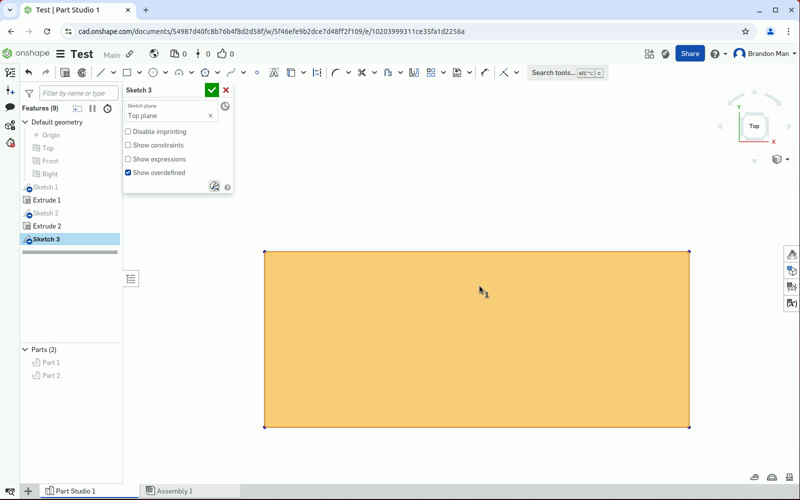
scroll(-6)
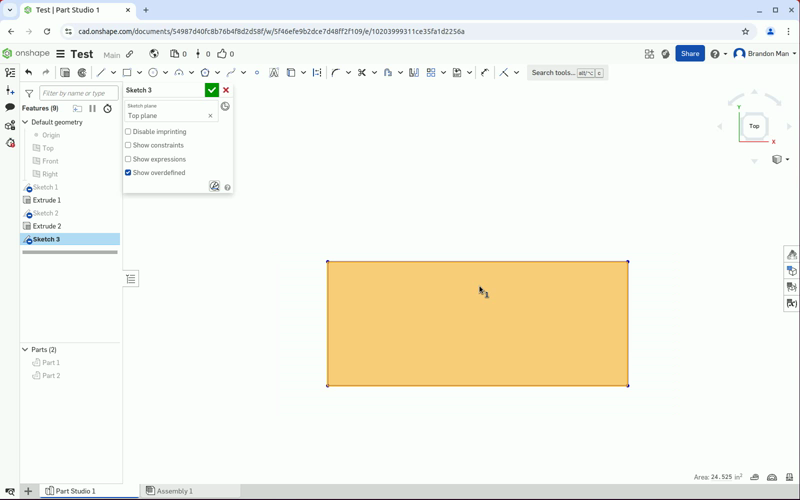
scroll(-6)
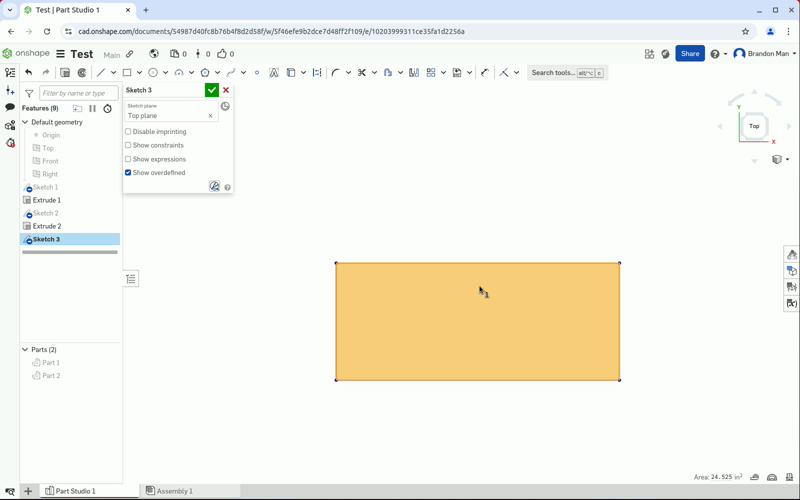
scroll(-6)
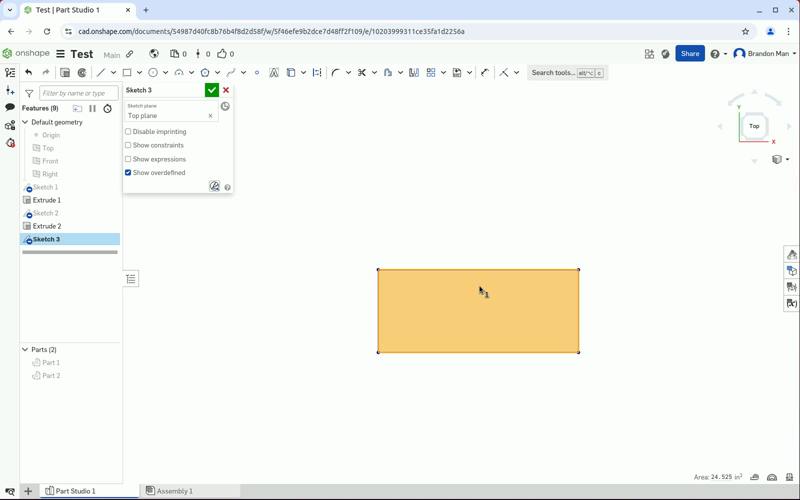
scroll(-6)
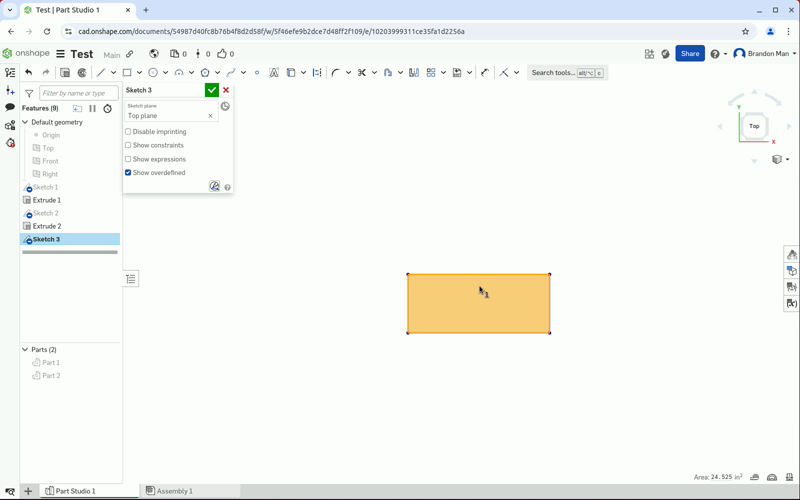
scroll(-6)
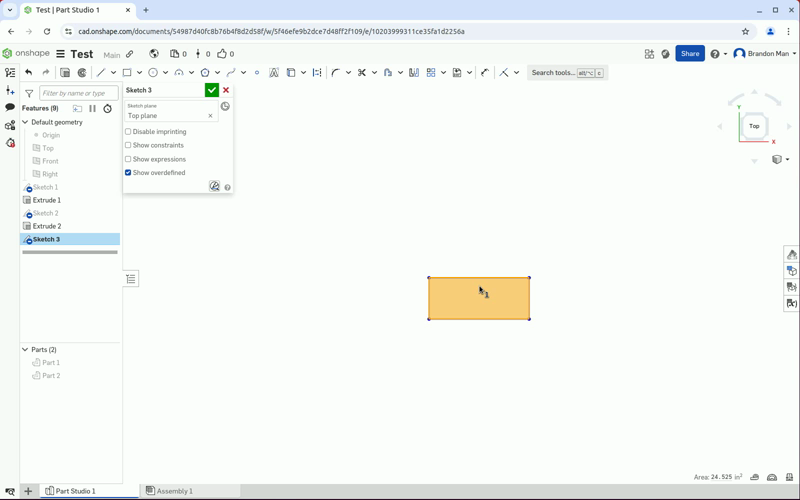
scroll(-6)
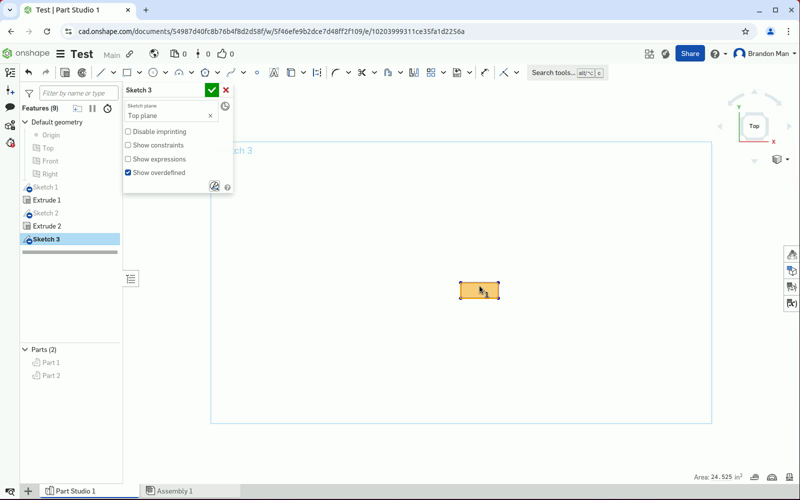
mouse_move(73, 352)
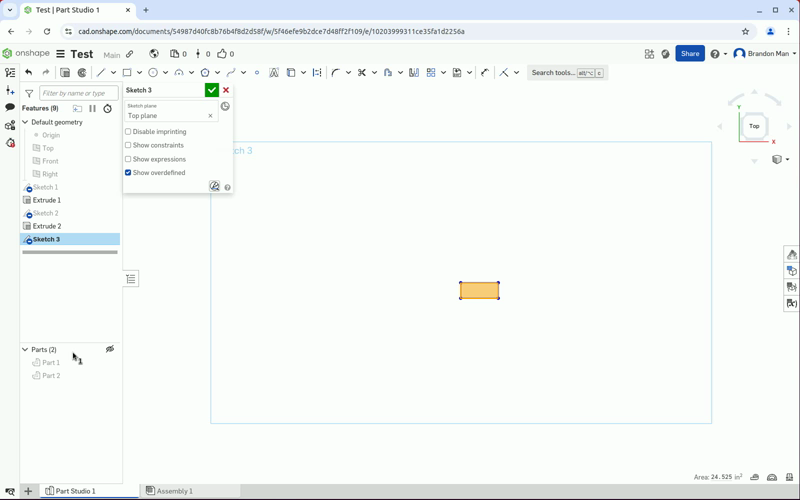
key(shift+y)
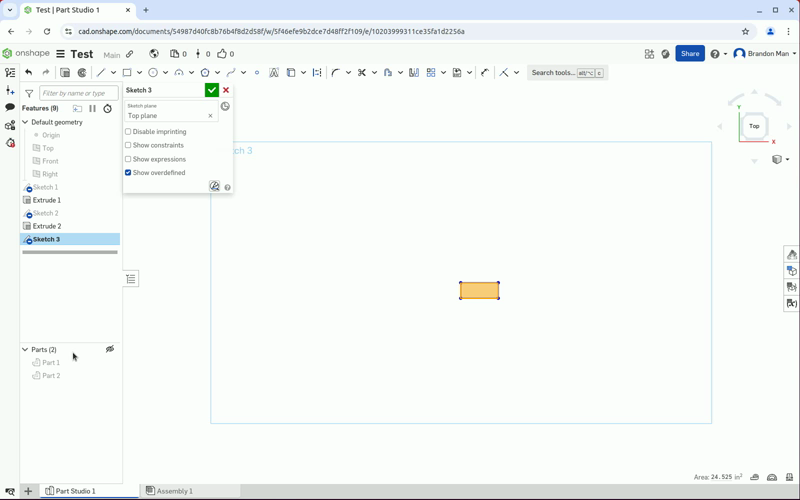
key(shift+e)
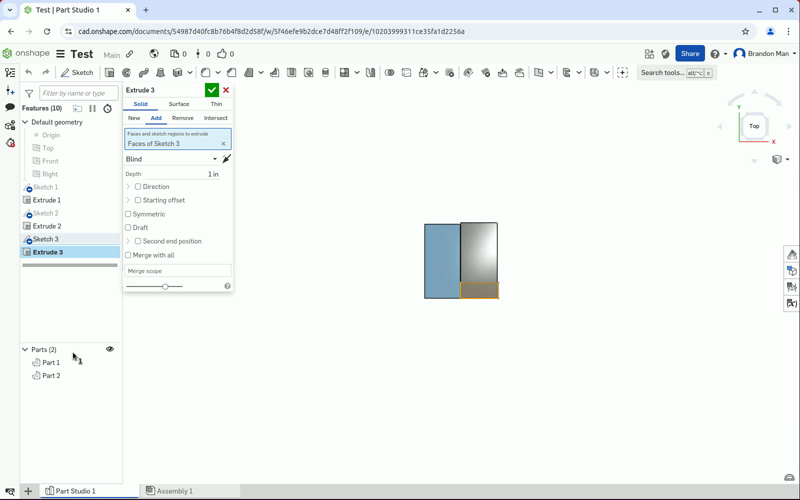
mouse_move(143, 106)
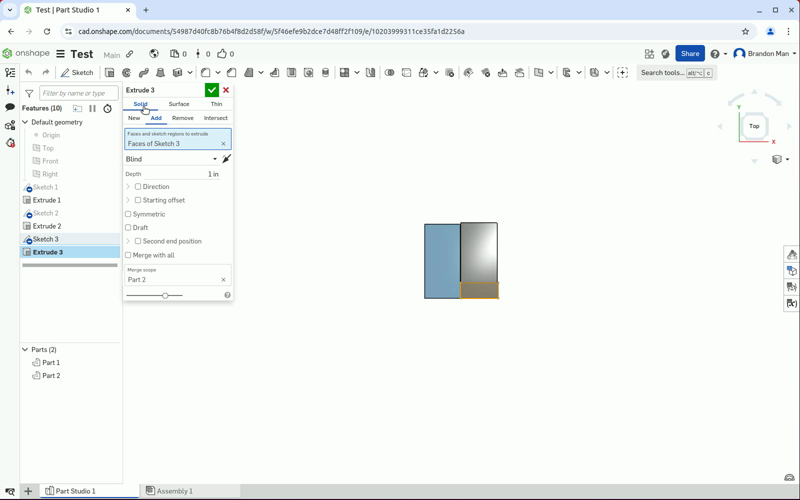
click(143, 106)
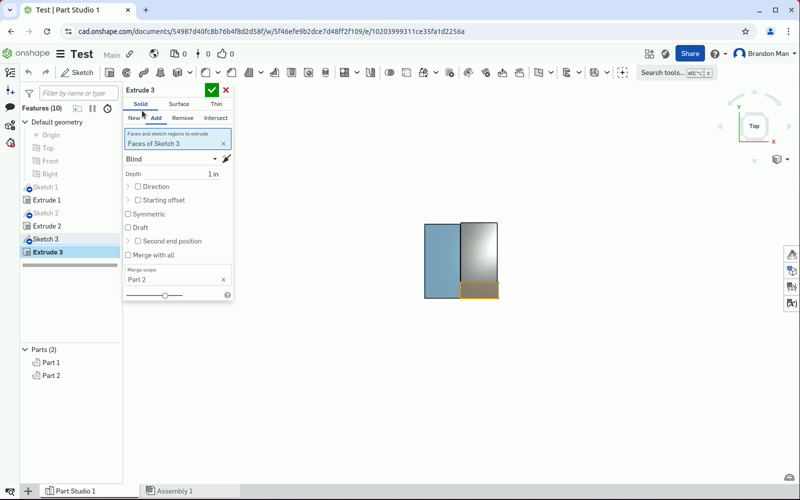
mouse_move(137, 120)
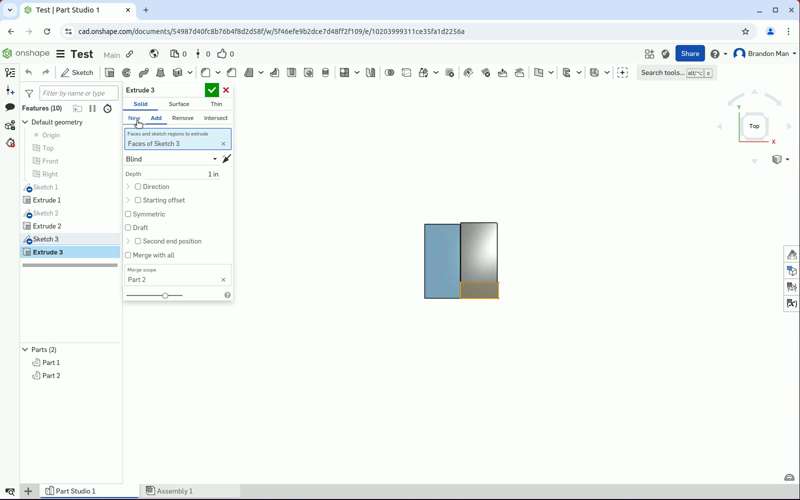
click(137, 120)
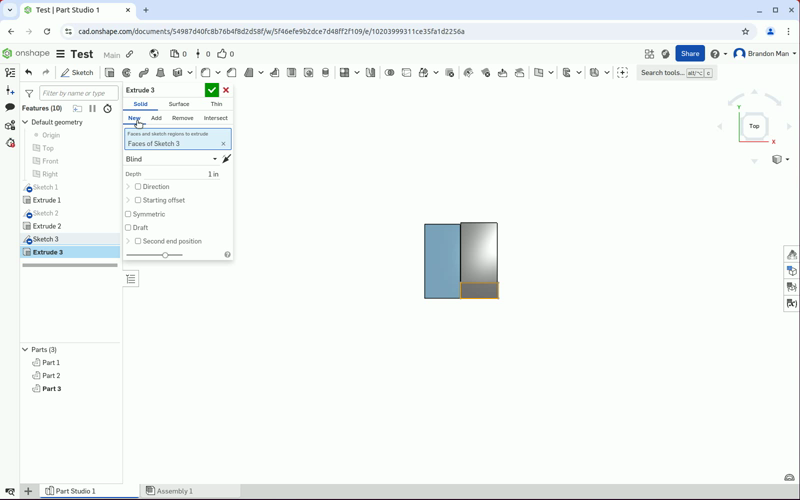
key(tab, 4)
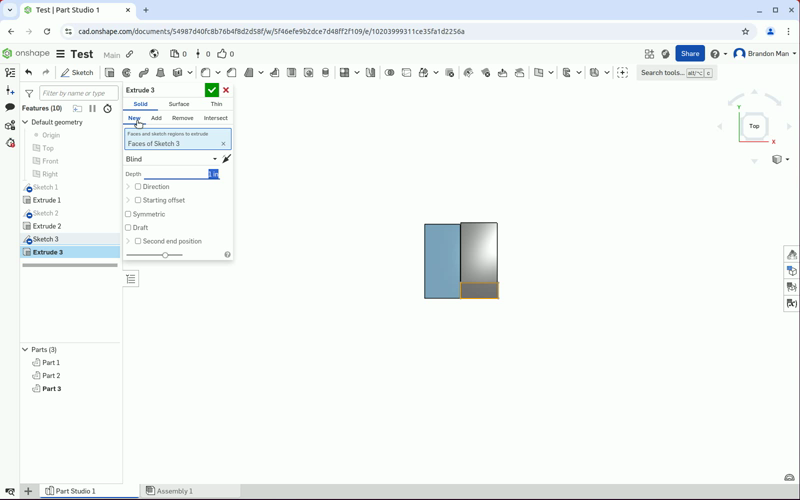
text(7.221)
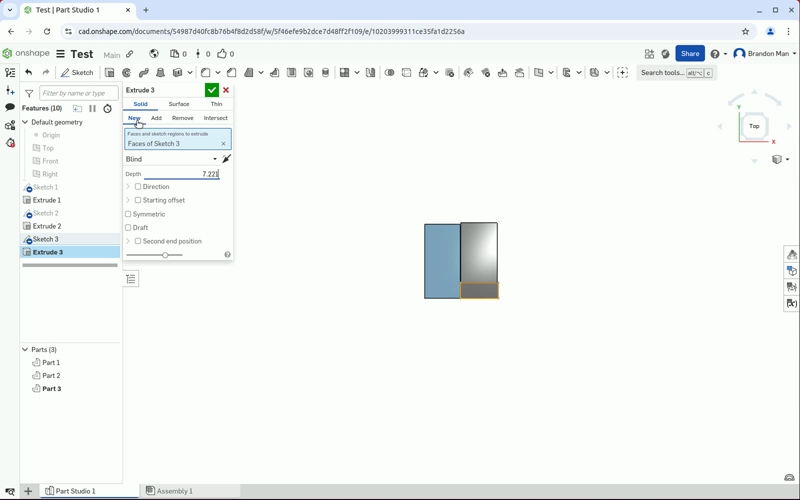
key(enter)
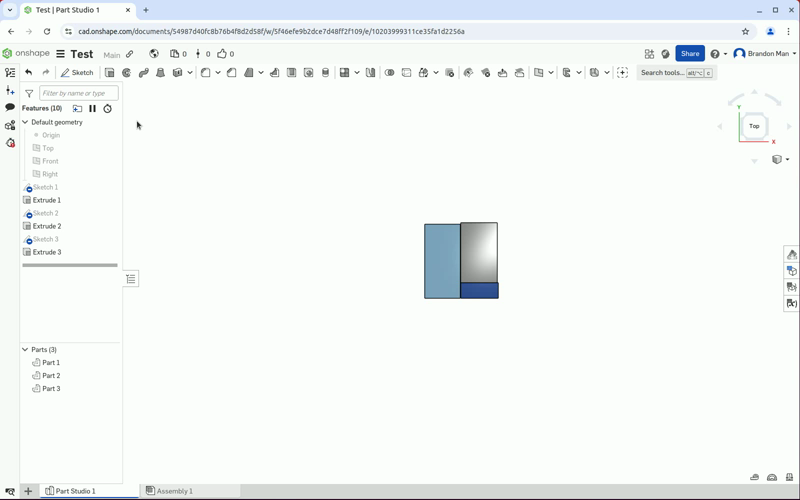
key(shift+h)
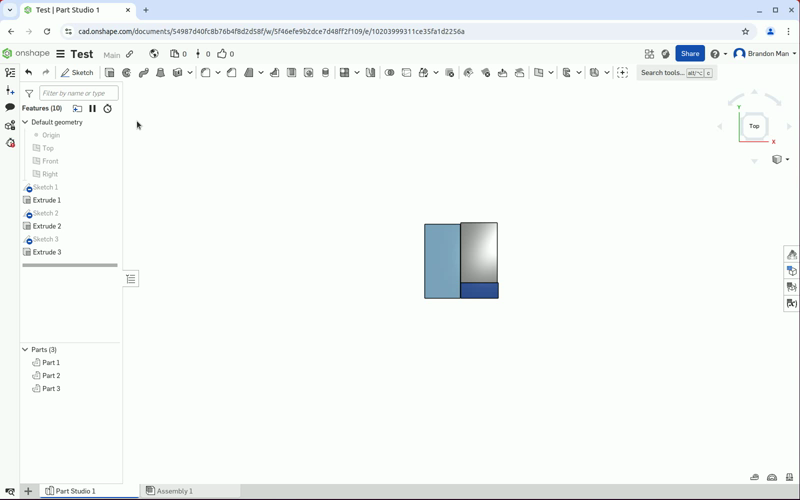
key(shift+h)
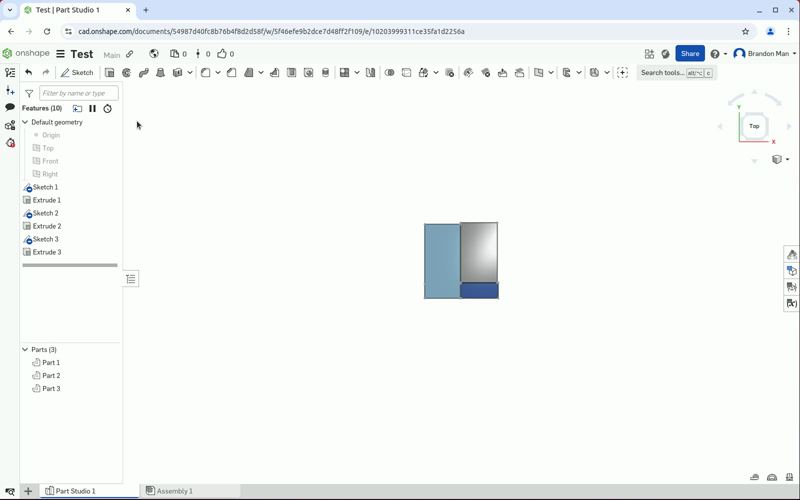
key(shift+7)
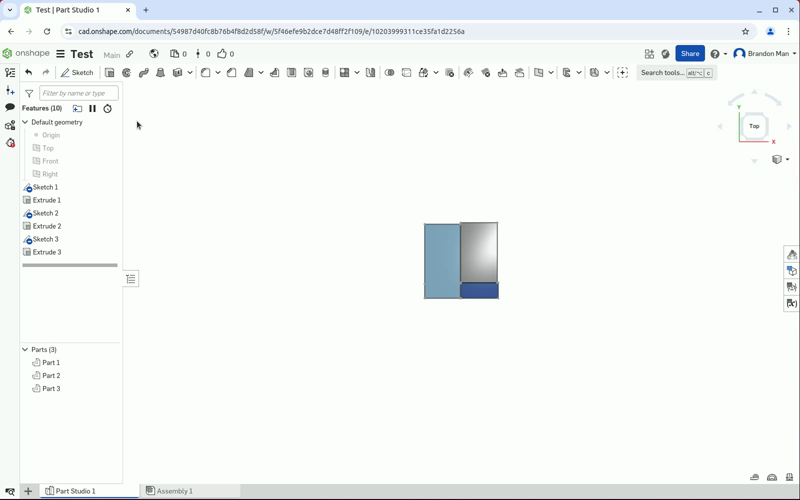
key(up, 3)
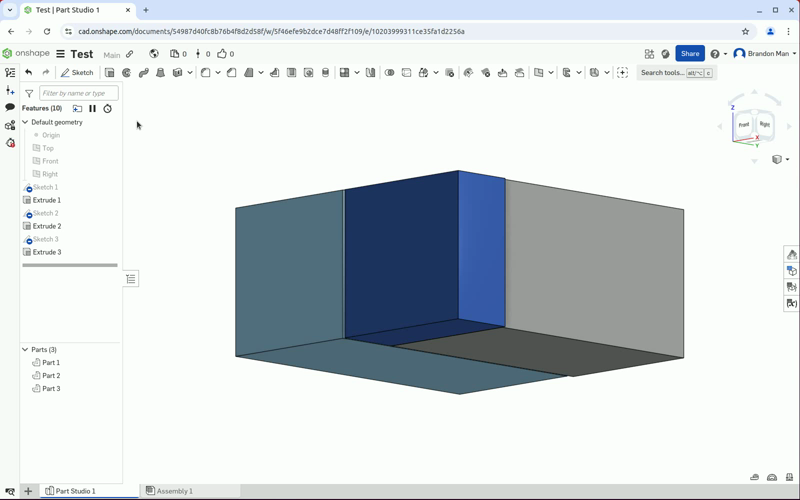
key(left, 3)
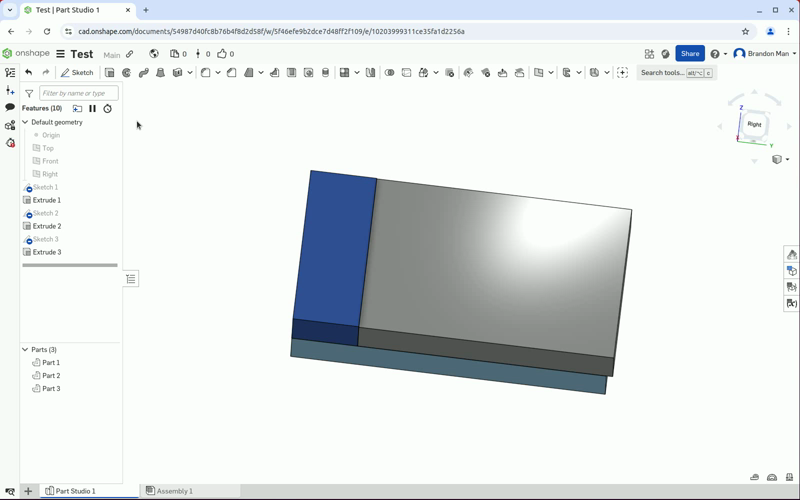
key(right, 3)
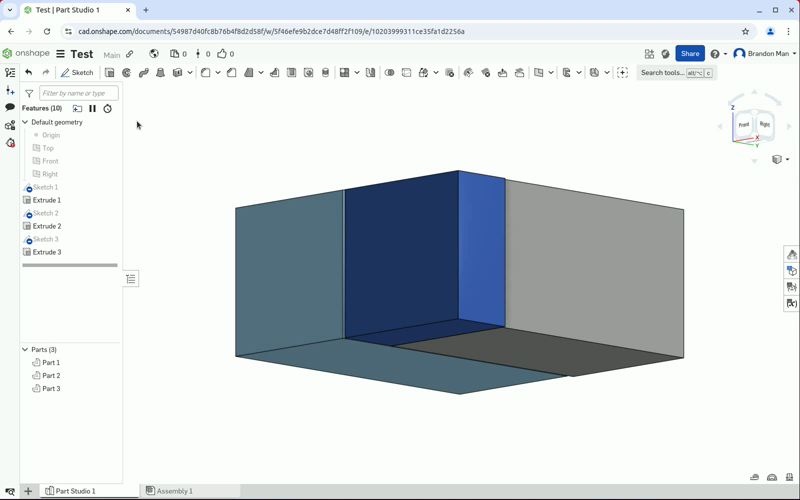
key(down, 3)
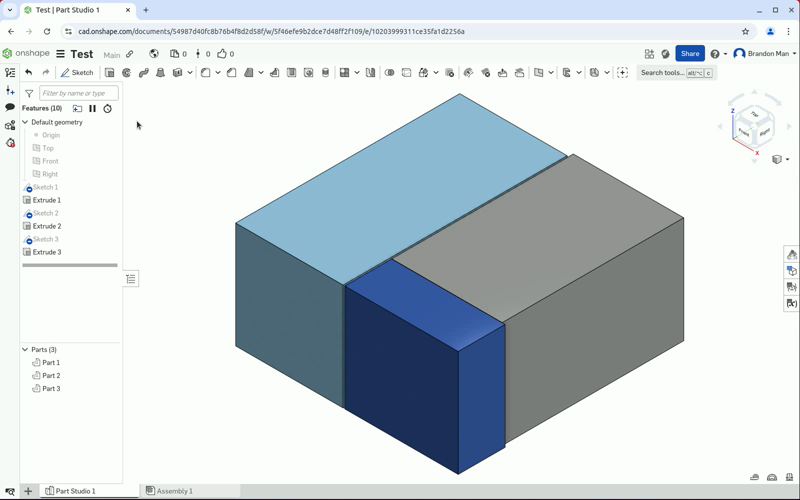
mouse_move(73, 189)
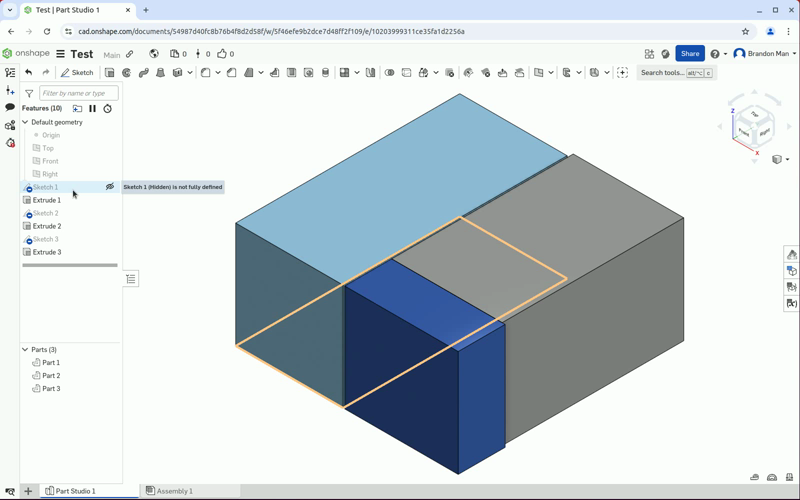
click(73, 189)